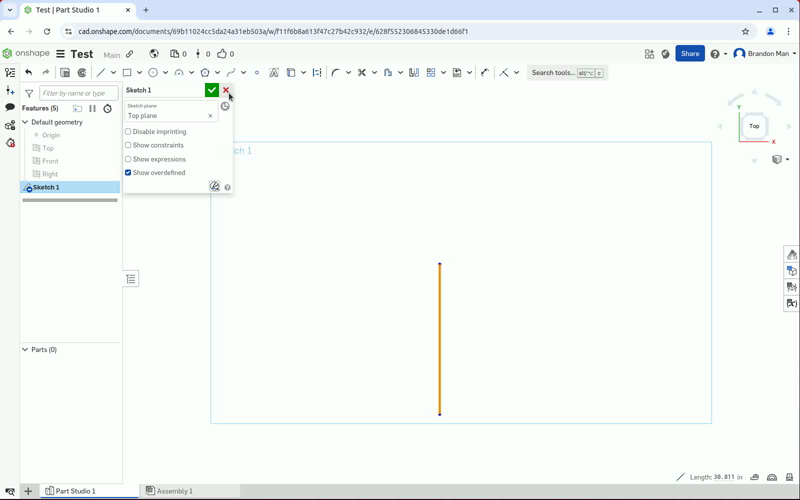
key(shift+h)
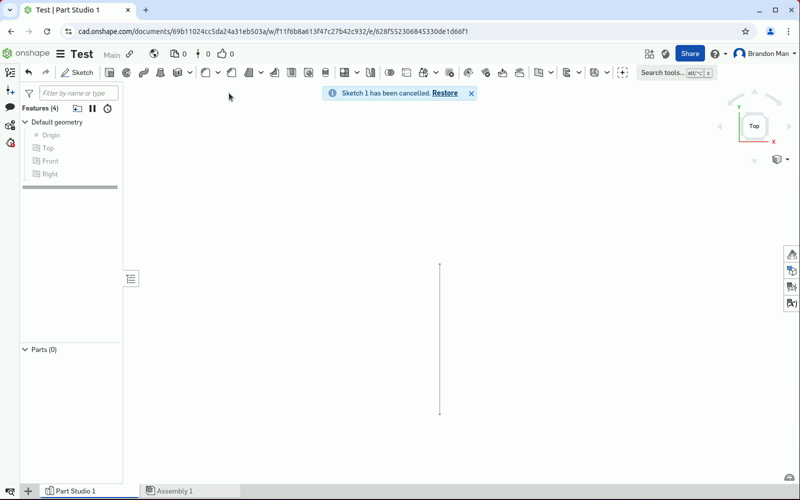
mouse_move(73, 352)
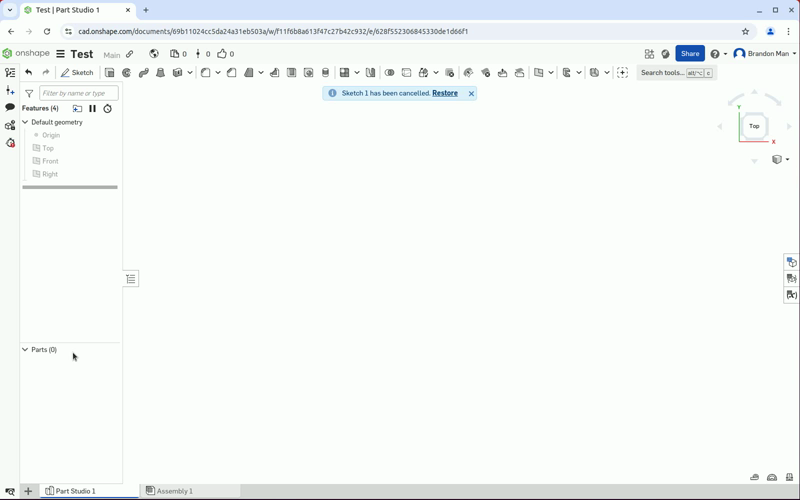
key(y)
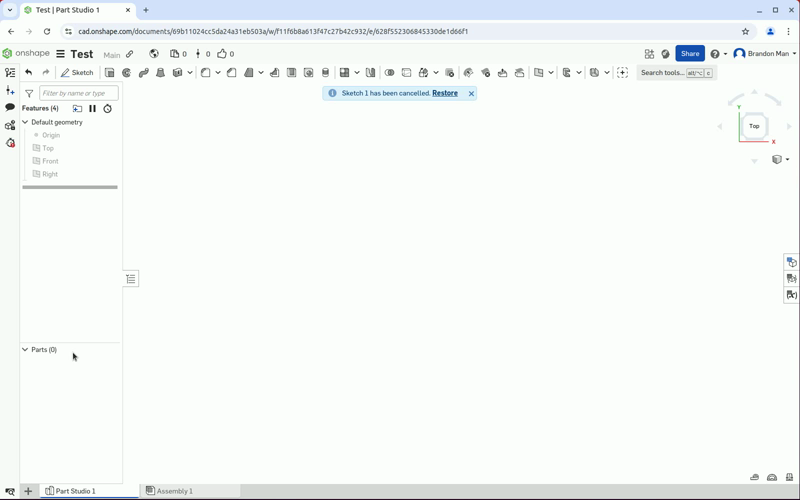
key(shift+p)
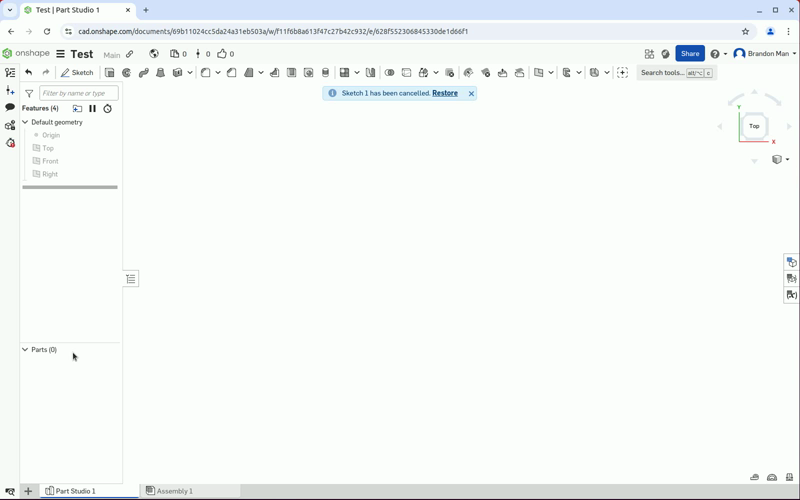
key(space)
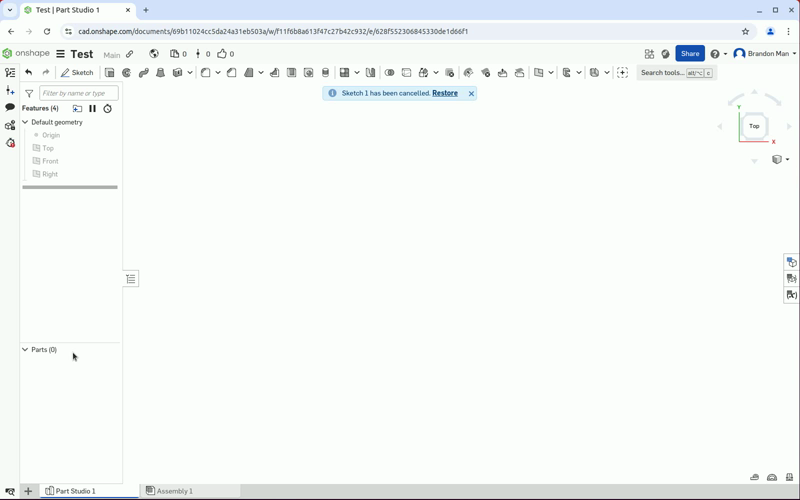
key_down(shift)
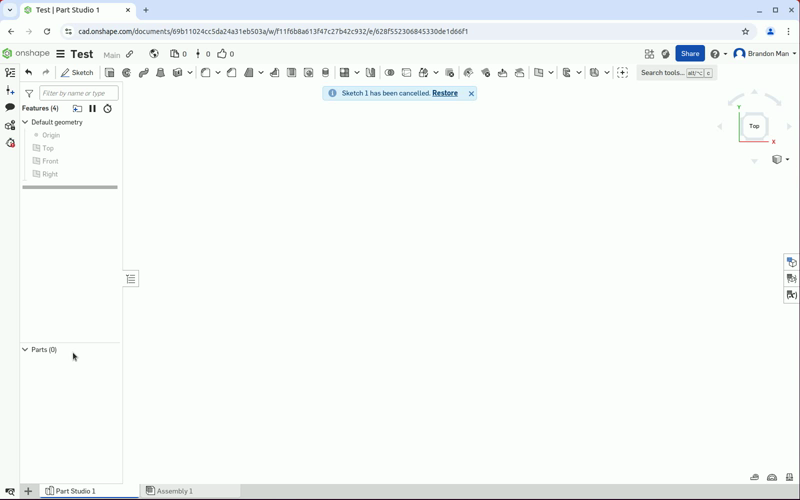
key(up)
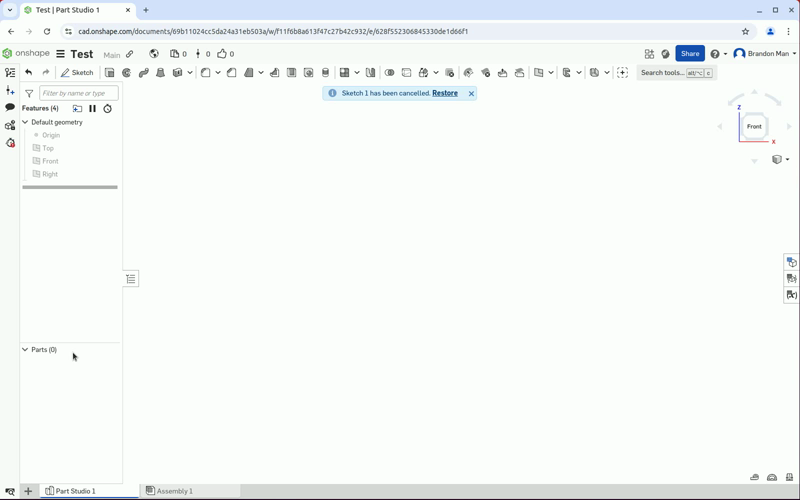
key_up(shift)
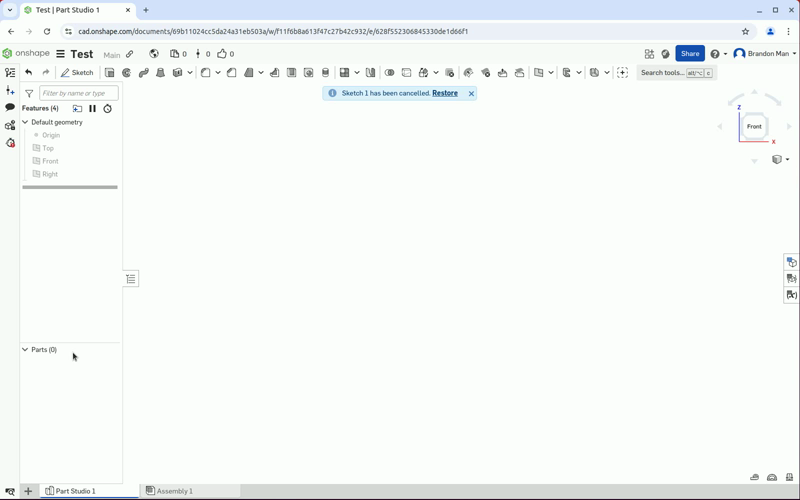
mouse_move(73, 352)
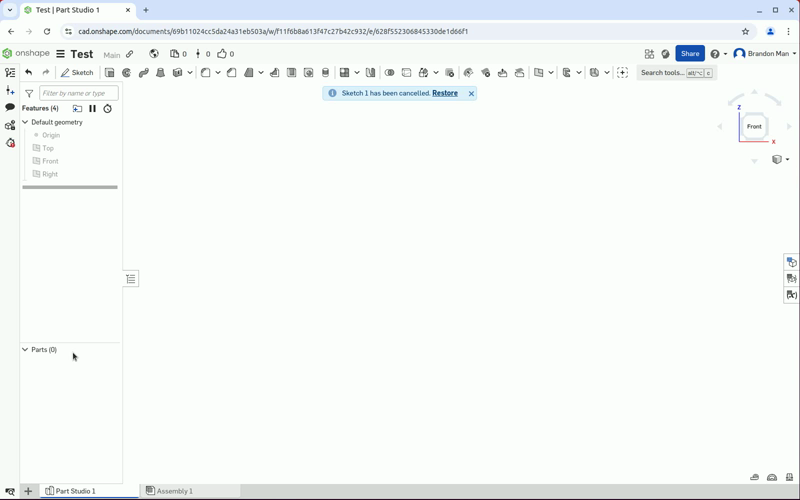
key(shift+y)
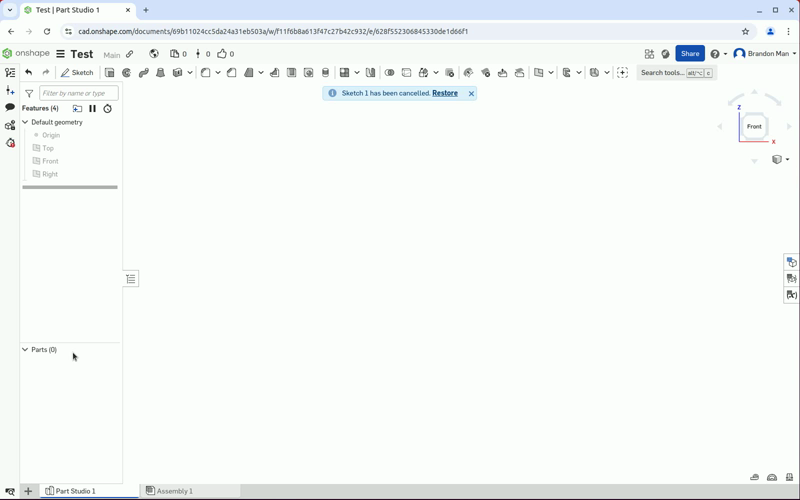
key(shift+s)
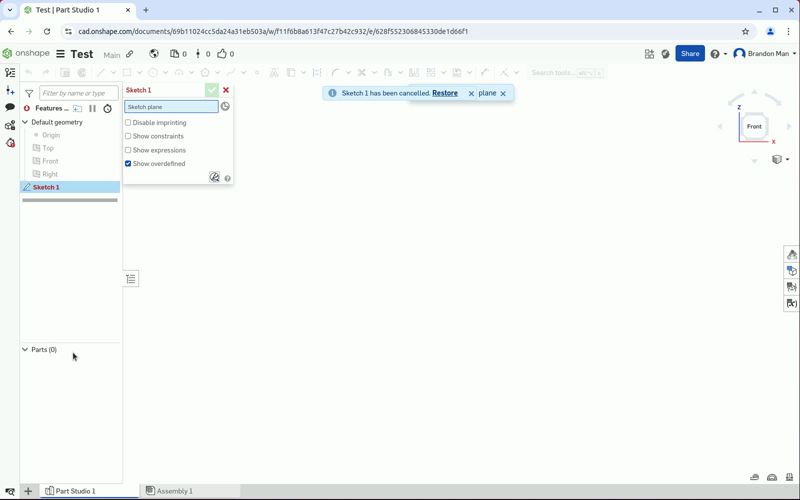
mouse_move(73, 163)
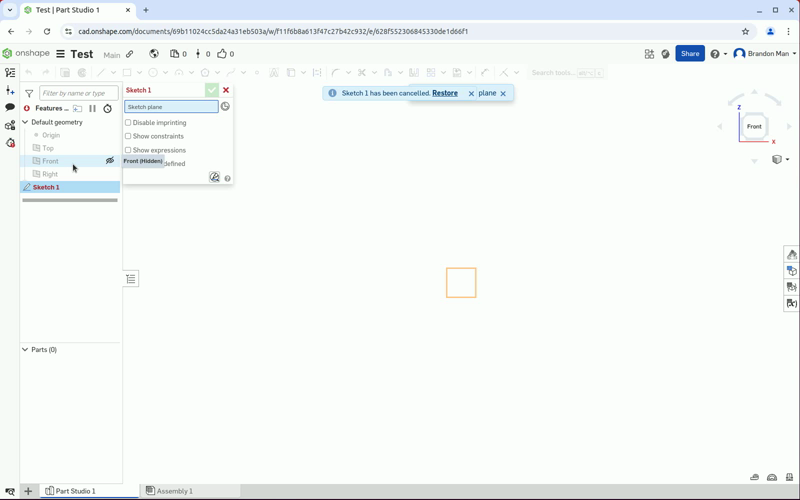
click(73, 163)
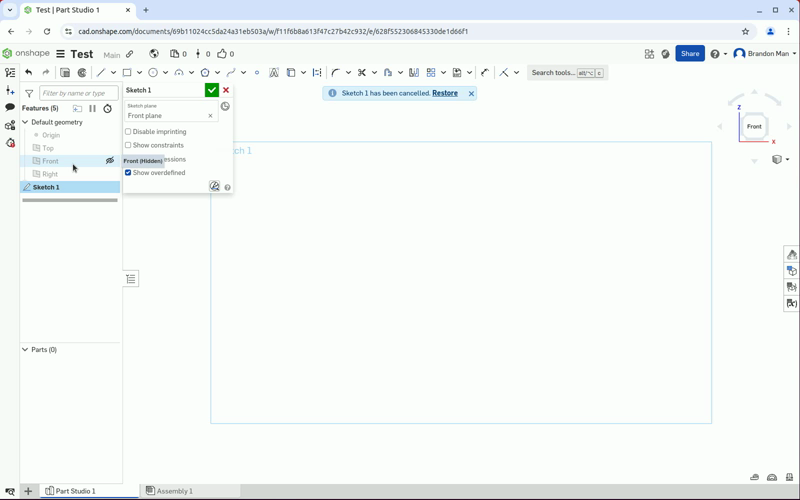
mouse_move(73, 352)
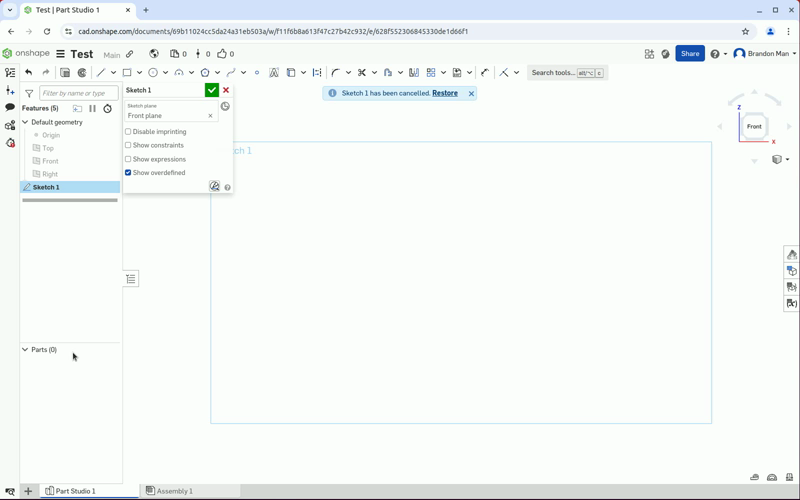
key(y)
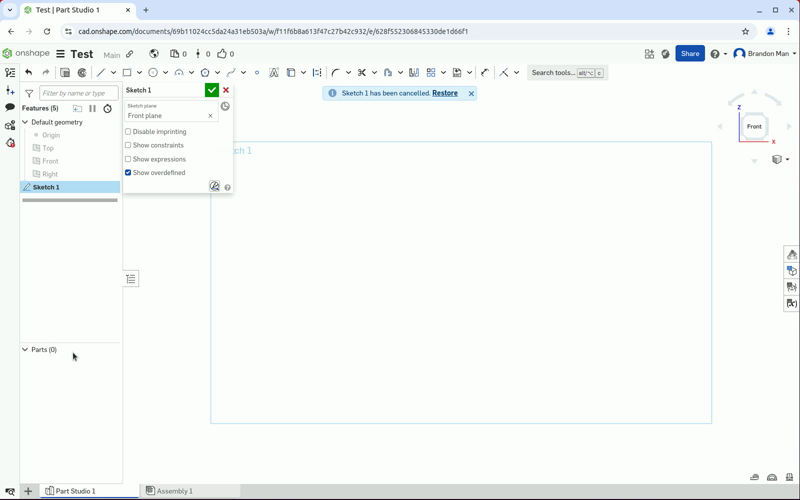
key(c)
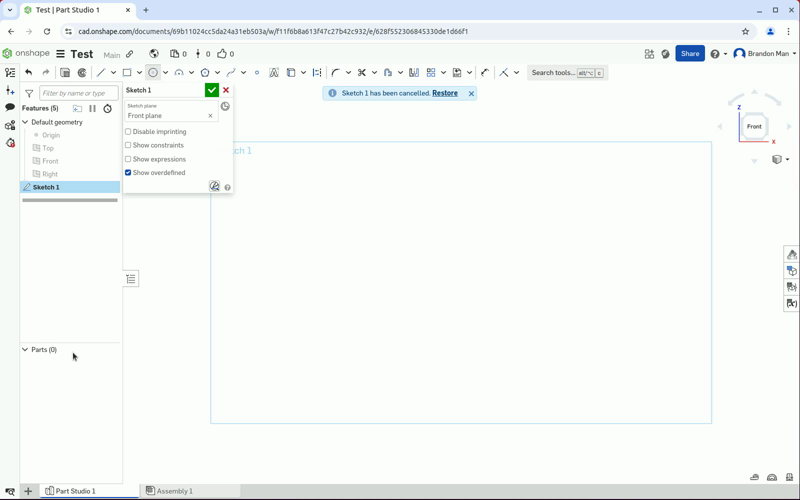
key_down(shift)
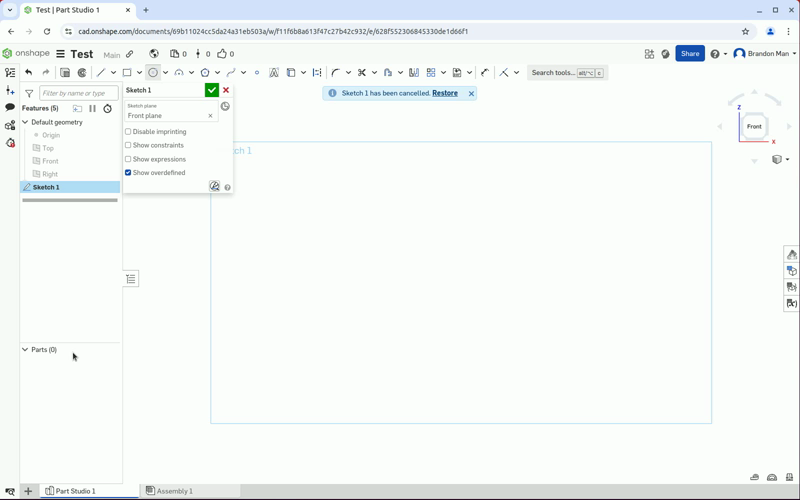
mouse_move(461, 282)
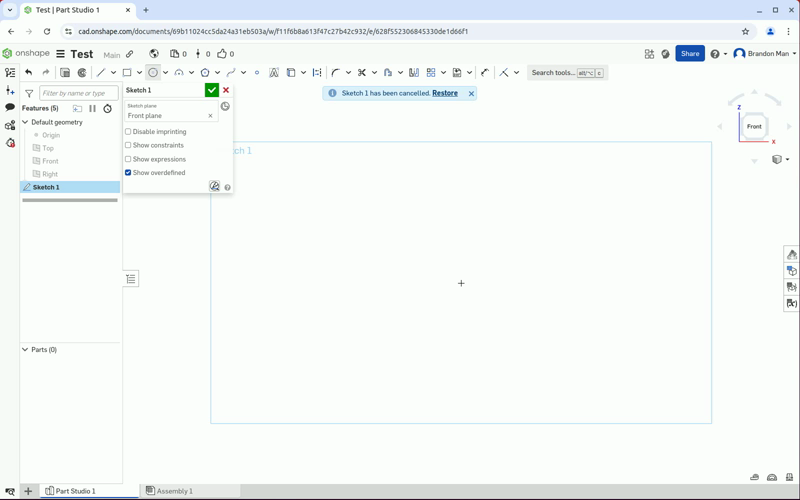
click(461, 282)
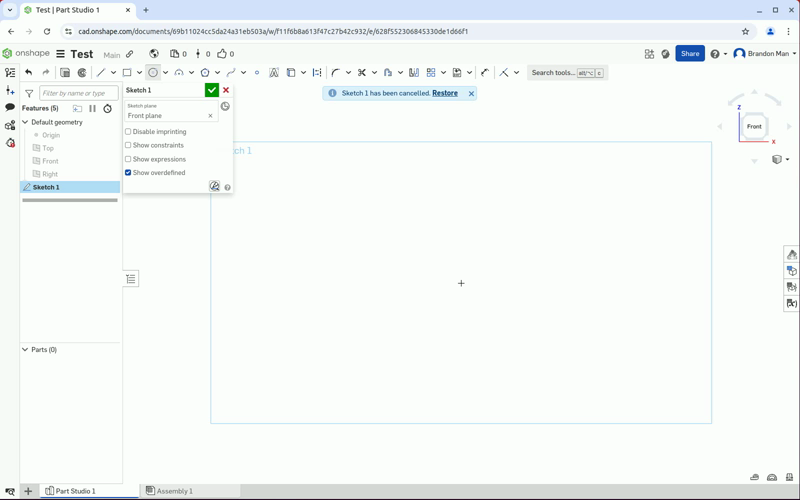
key_up(shift)
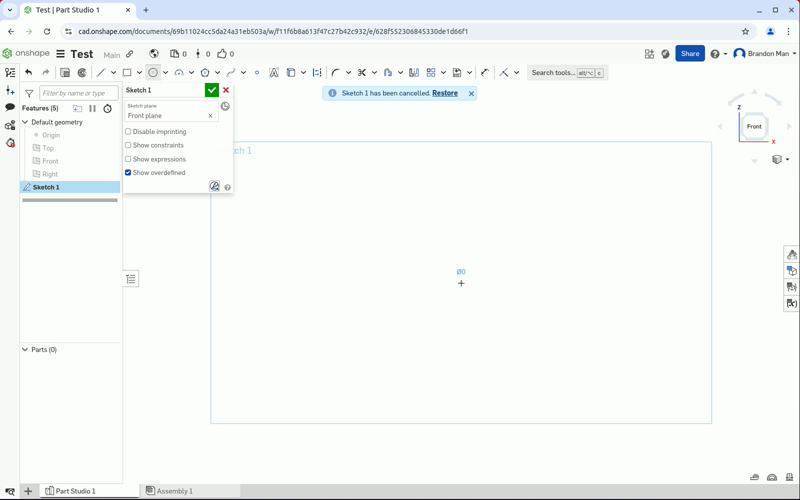
mouse_move(497, 282)
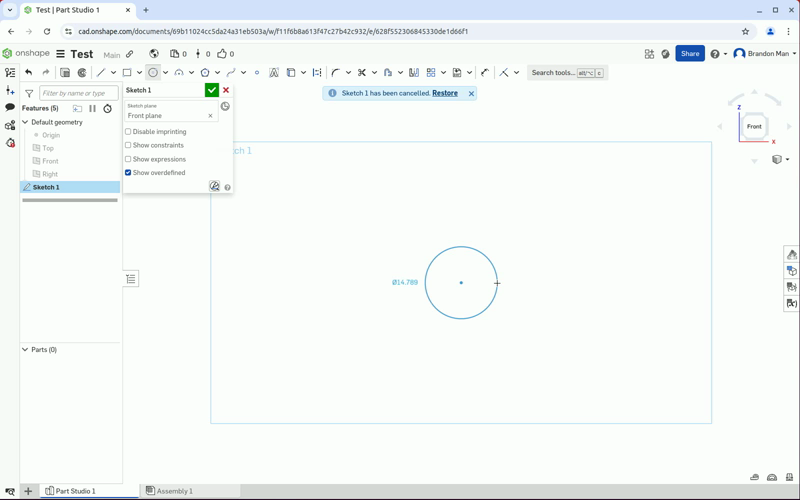
click(497, 282)
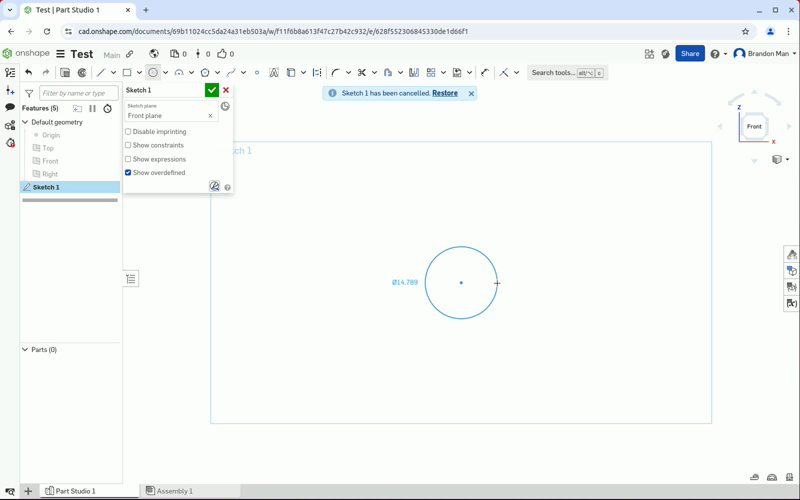
key(esc)
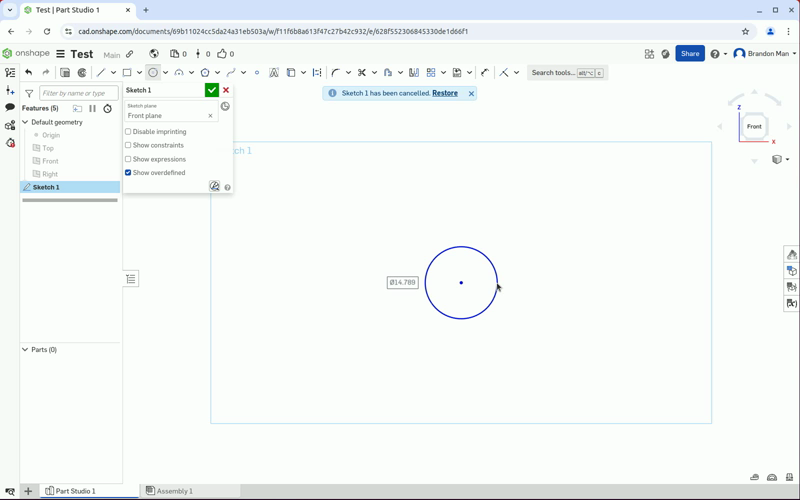
key(c)
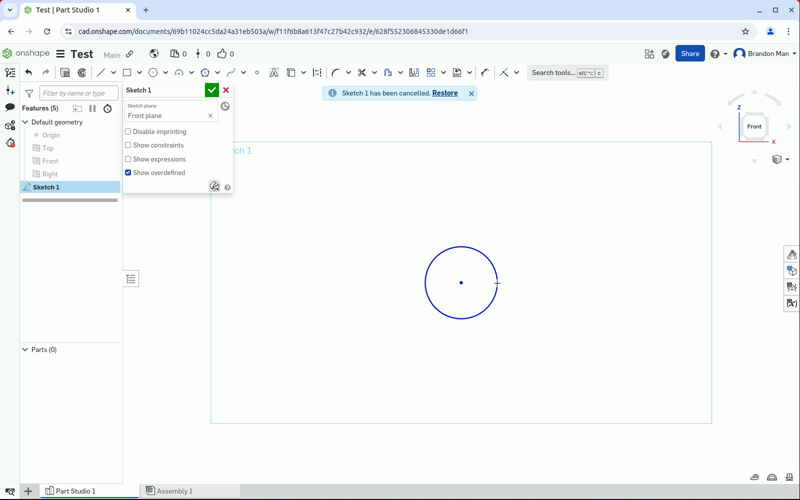
key_down(shift)
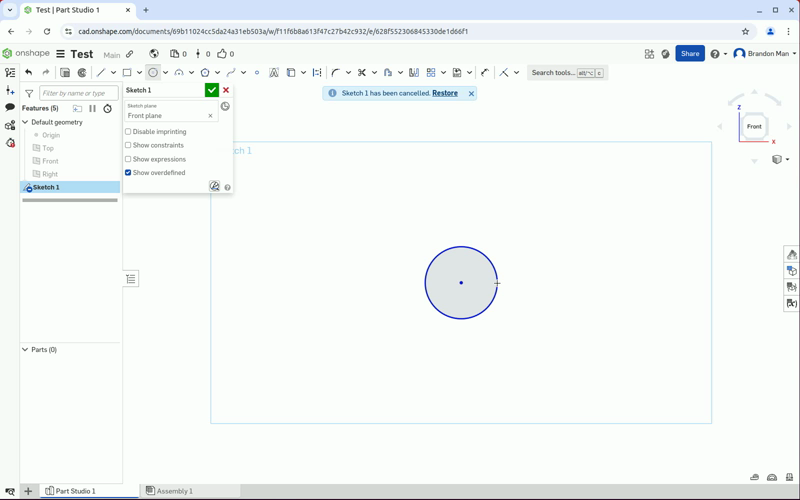
mouse_move(461, 282)
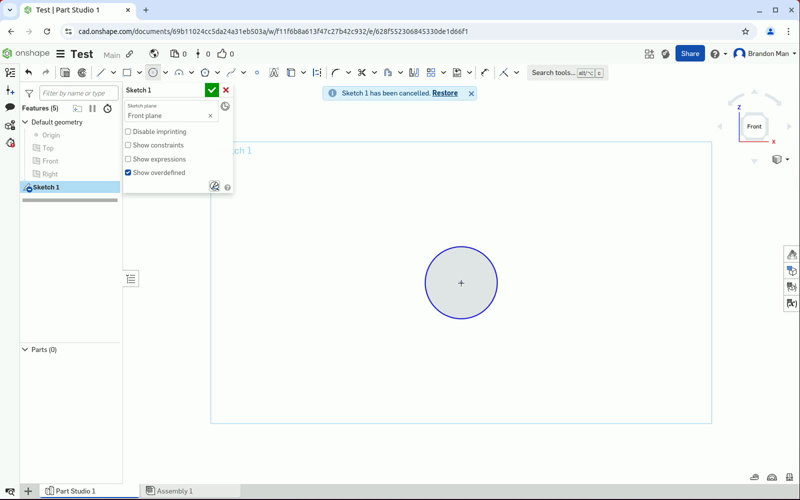
click(461, 282)
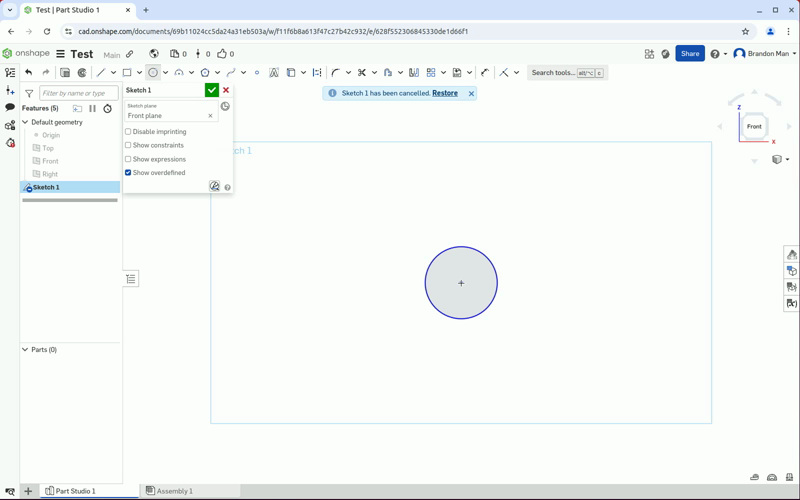
key_up(shift)
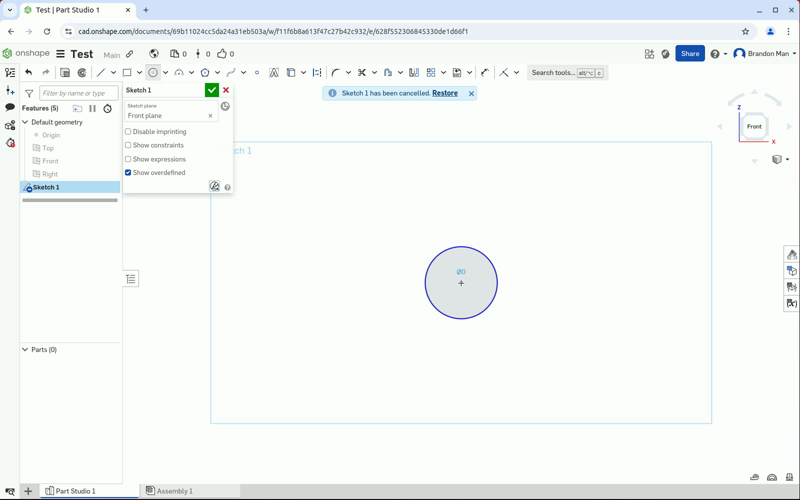
mouse_move(479, 282)
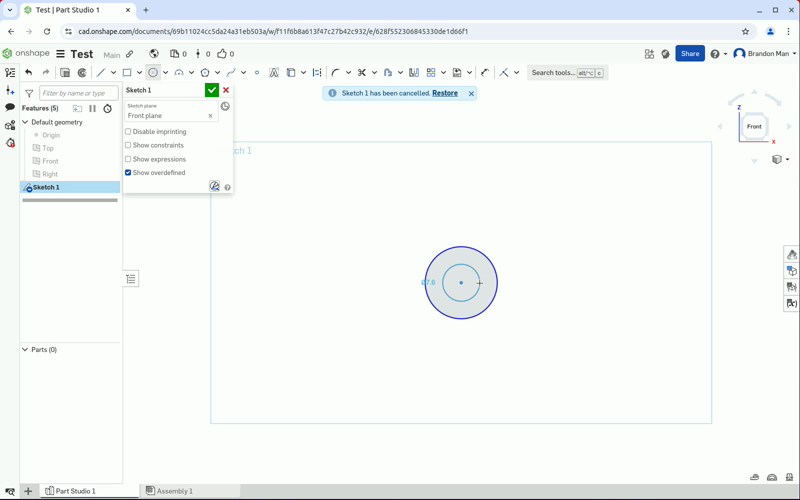
click(479, 282)
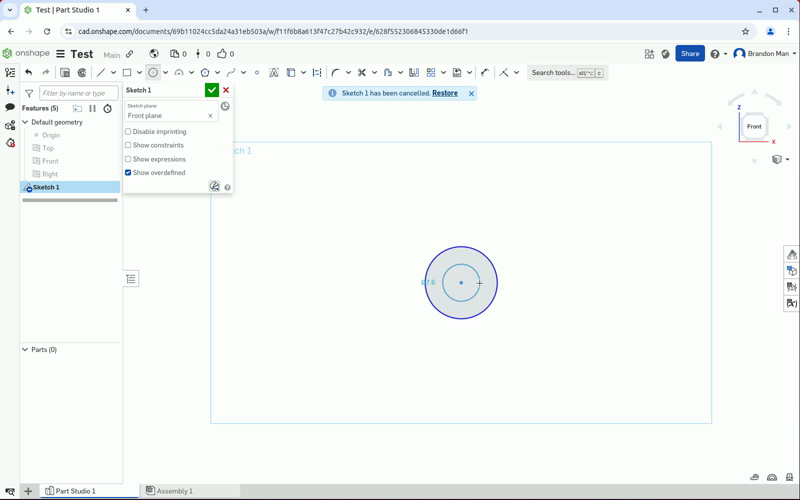
key(esc)
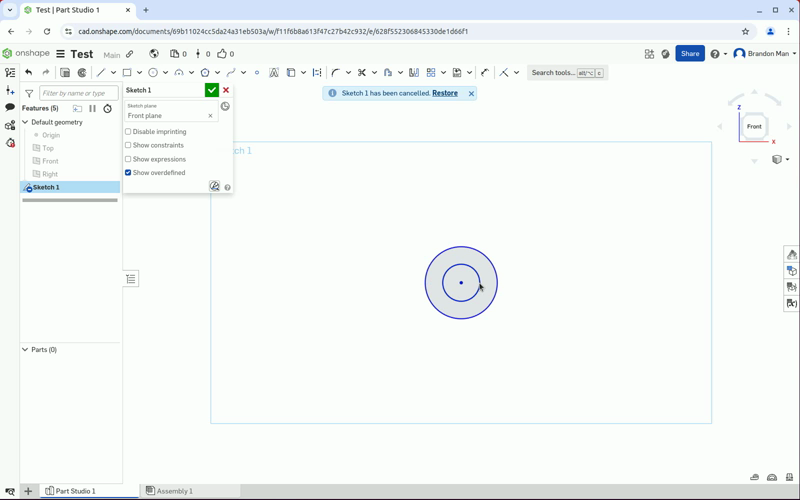
mouse_move(442, 298)
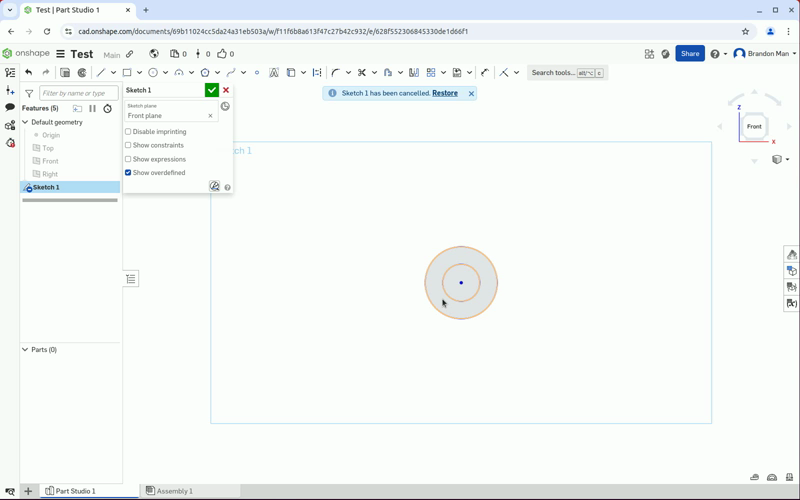
click(442, 298)
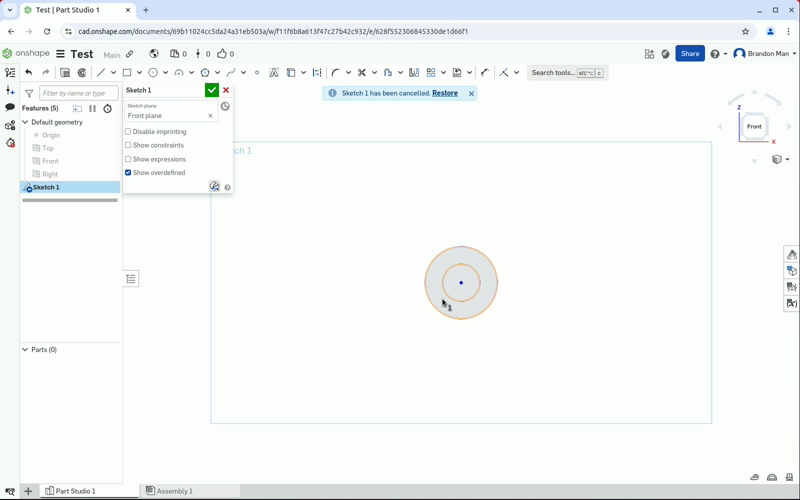
mouse_move(73, 352)
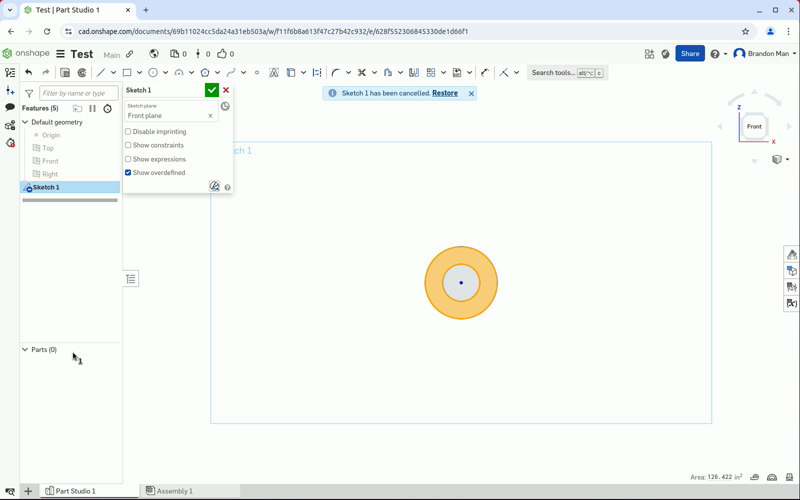
key(shift+y)
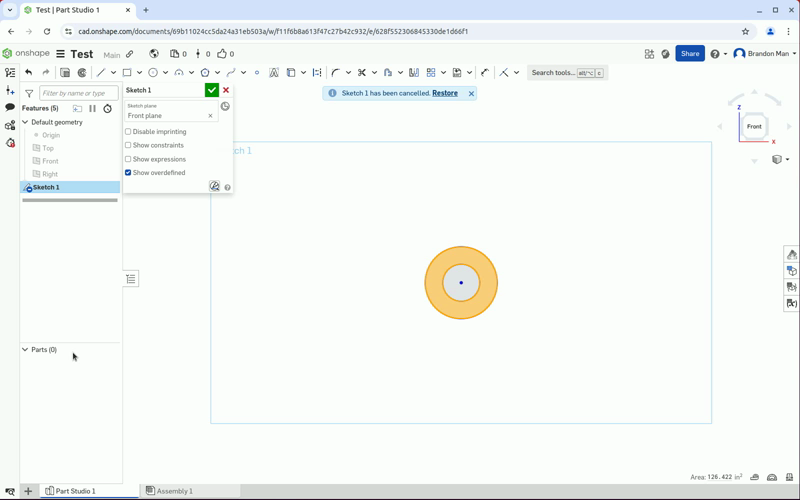
key(shift+e)
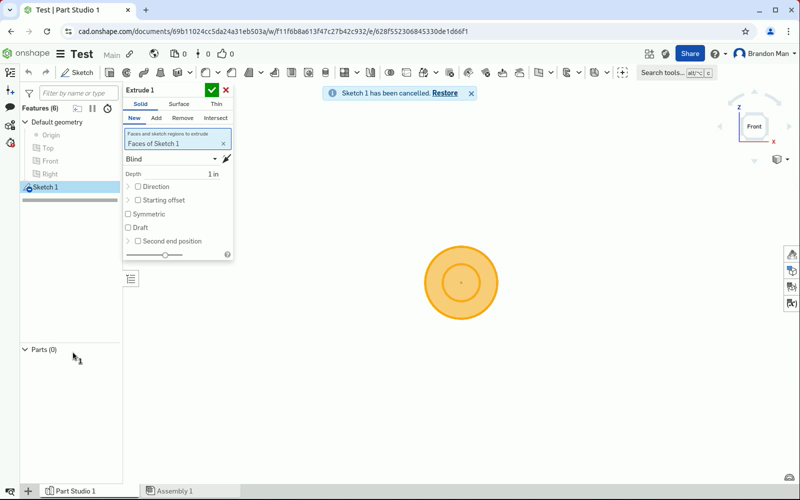
mouse_move(143, 106)
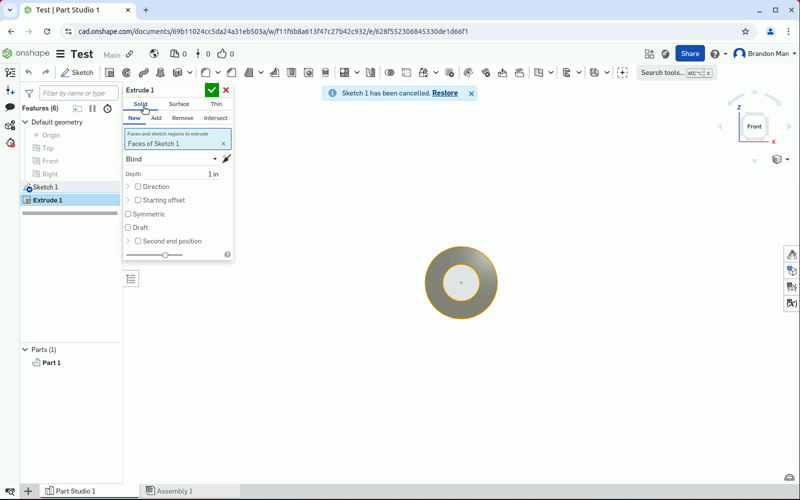
click(143, 106)
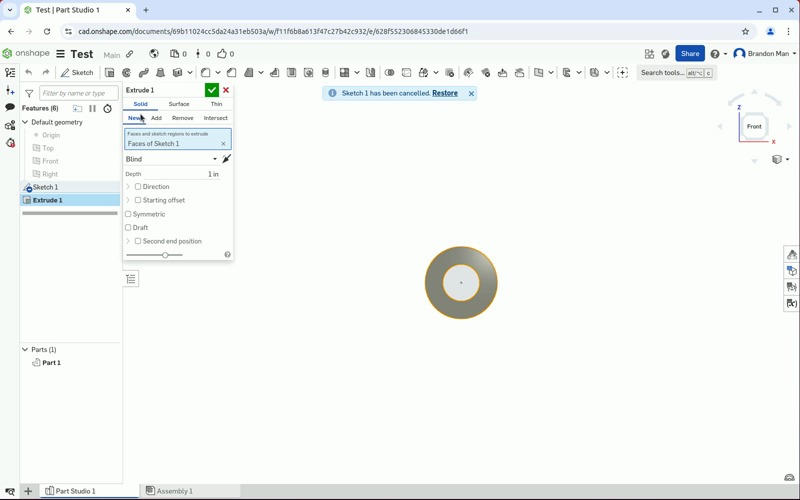
mouse_move(137, 120)
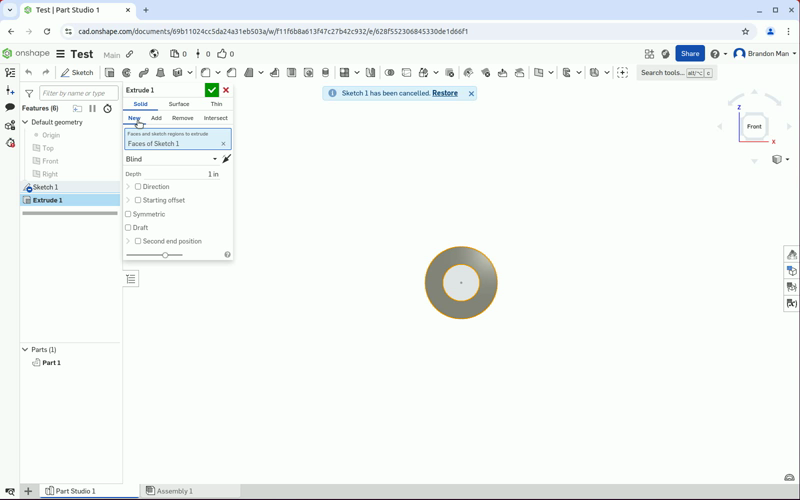
click(137, 120)
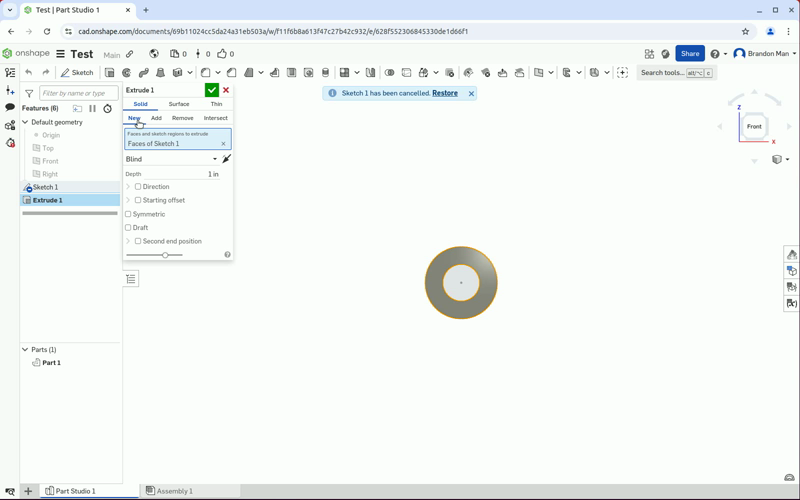
key(tab, 4)
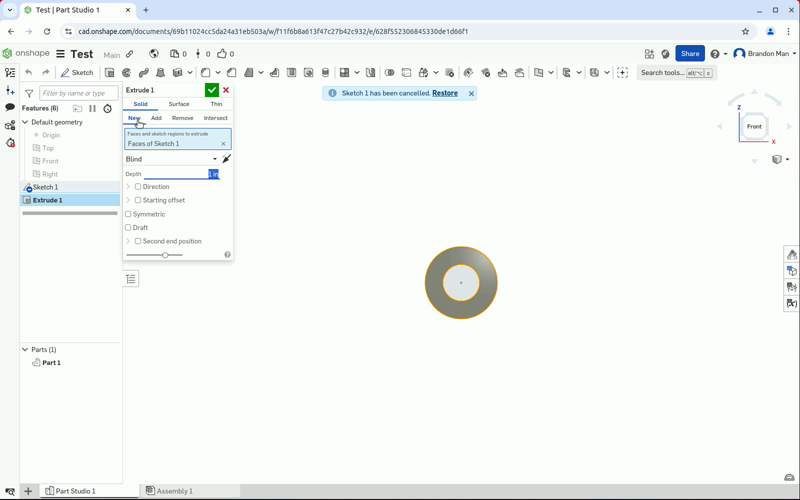
text(3.129)
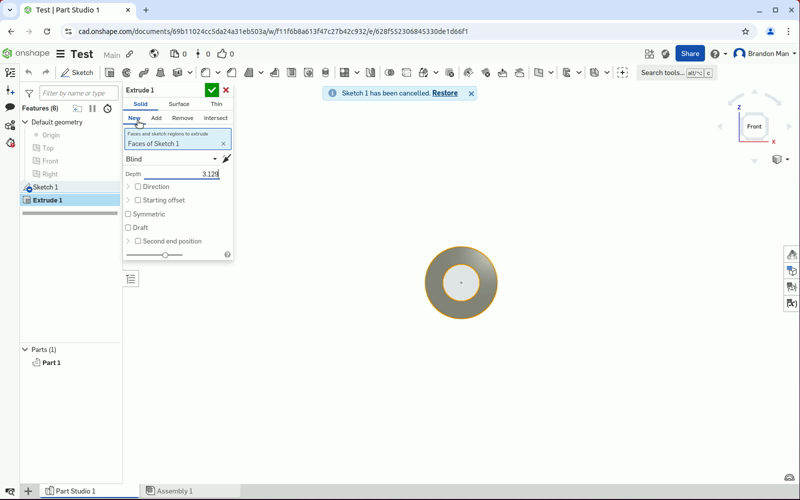
key(enter)
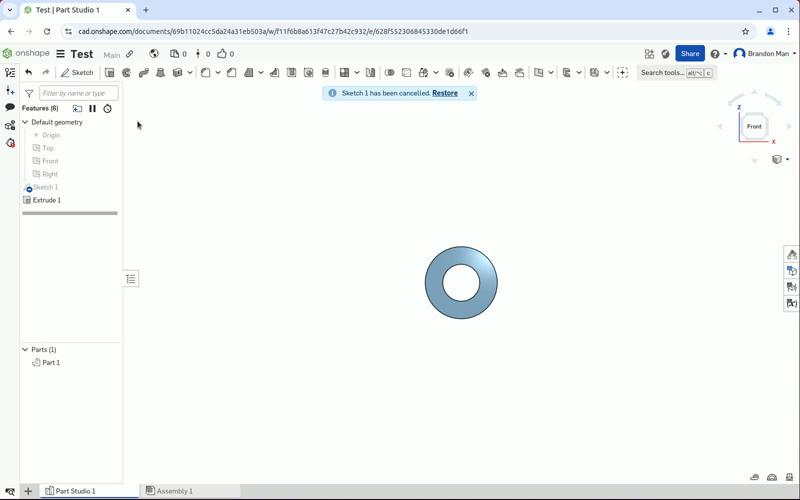
key(shift+h)
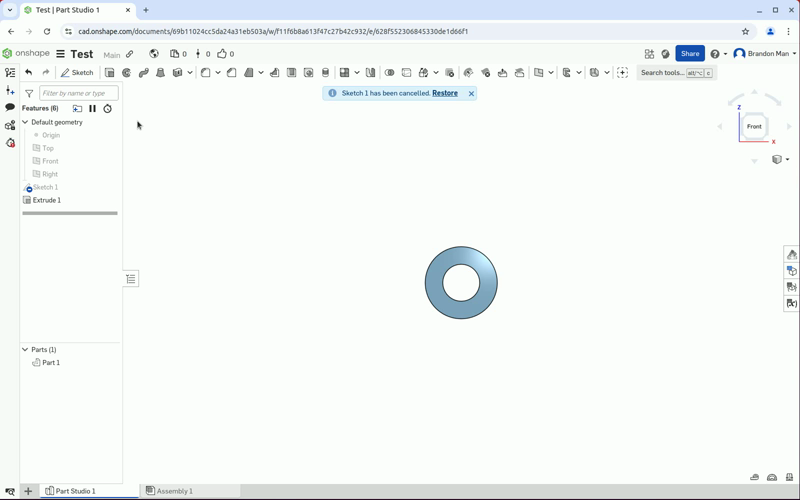
key(shift+h)
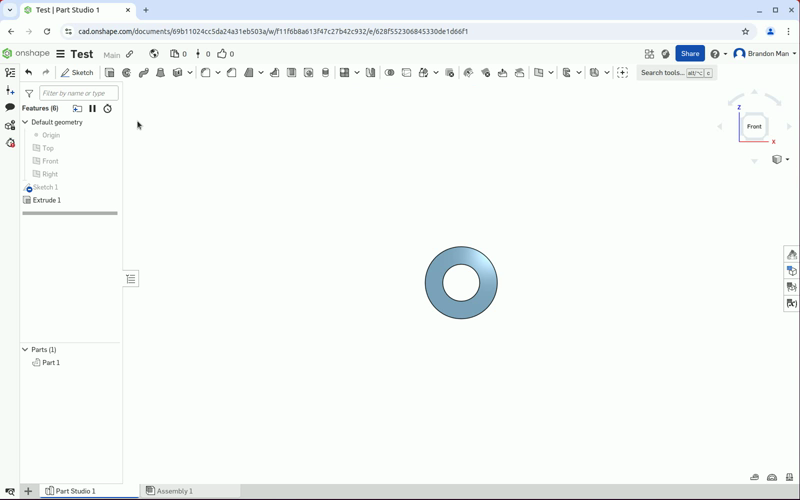
mouse_move(73, 189)
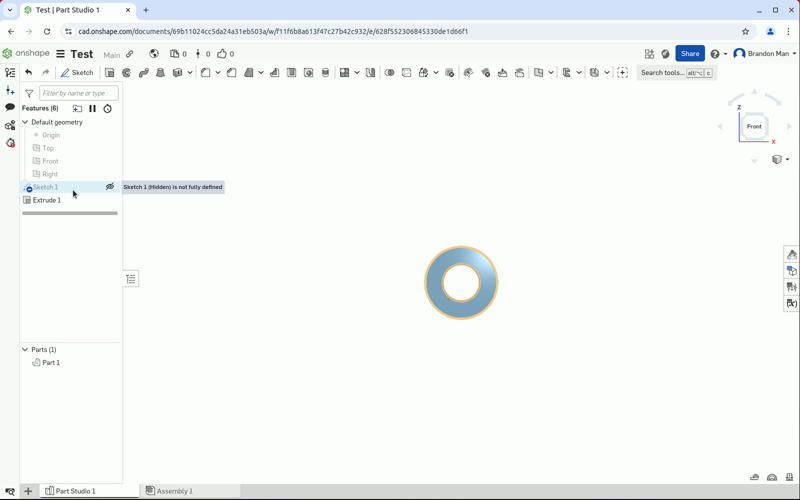
click(73, 189)
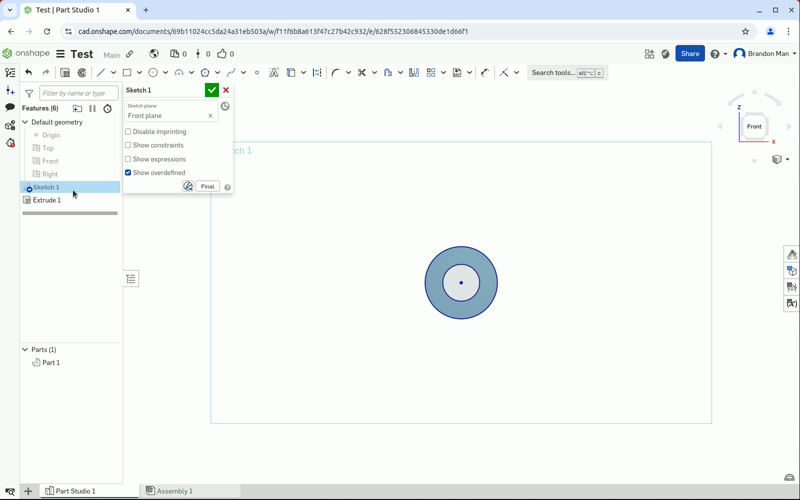
mouse_move(229, 92)
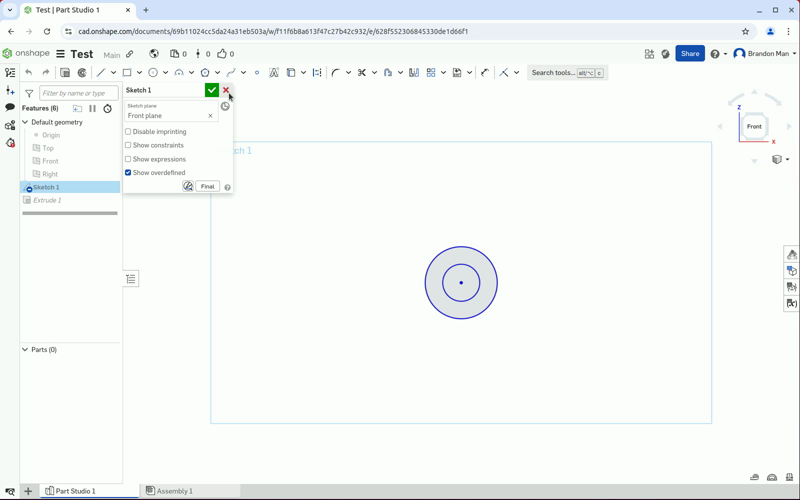
click(229, 92)
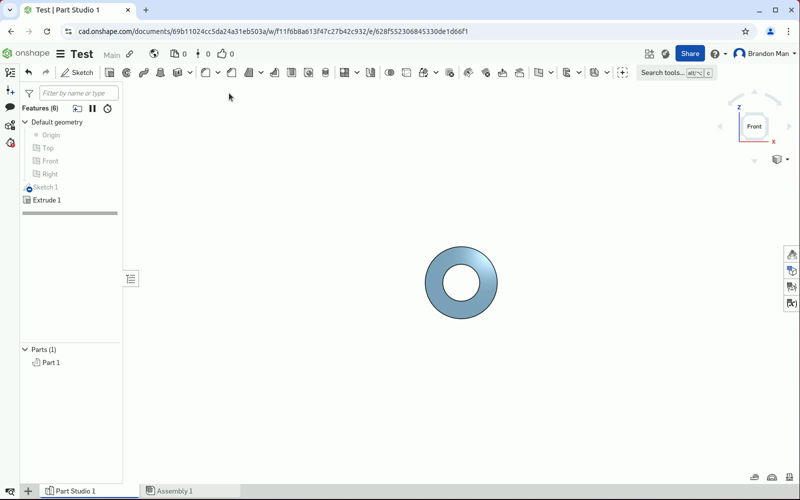
mouse_move(541, 75)
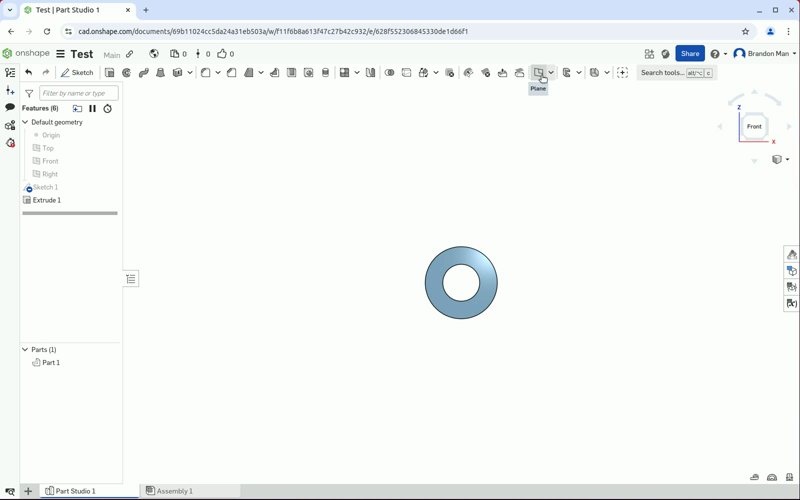
click(541, 75)
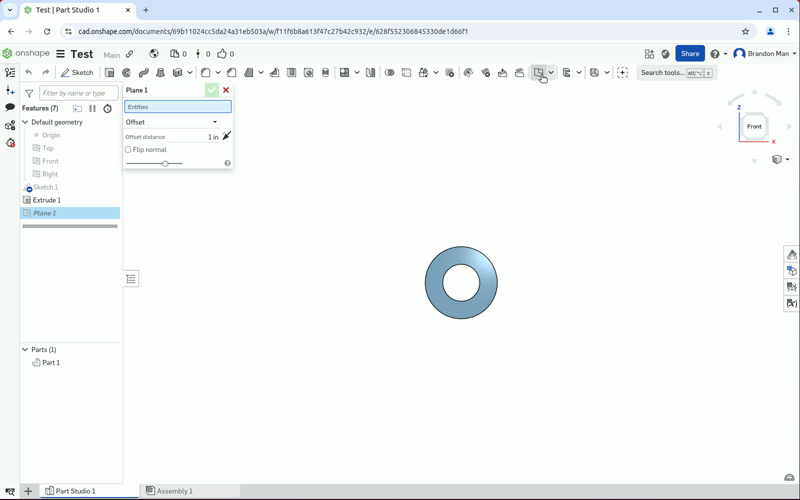
mouse_move(73, 163)
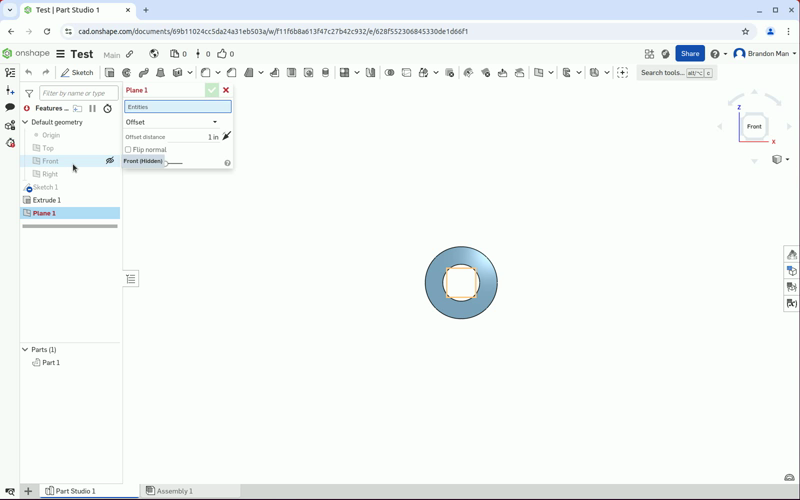
click(73, 163)
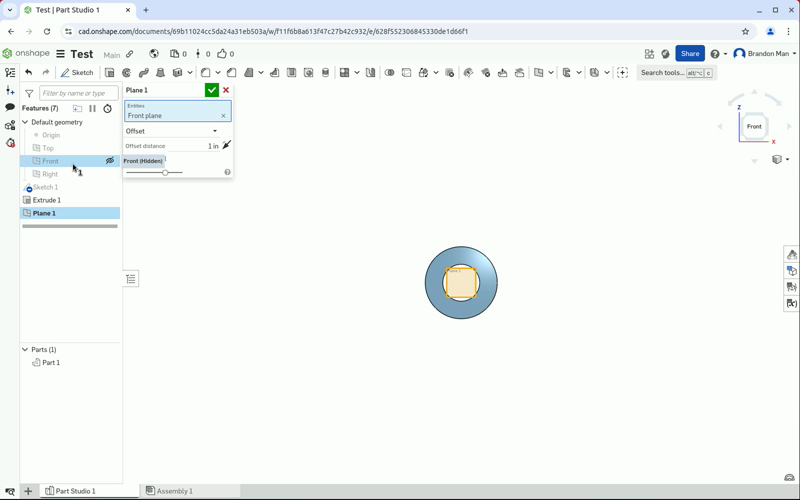
key(tab, 2)
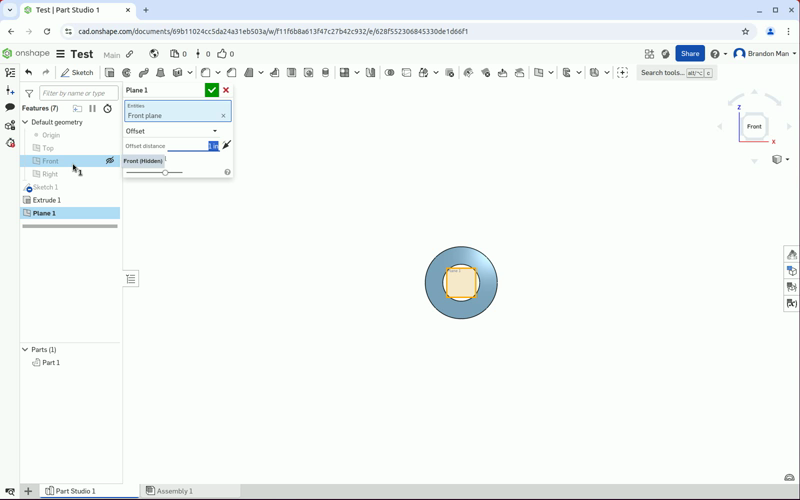
text(3.143)
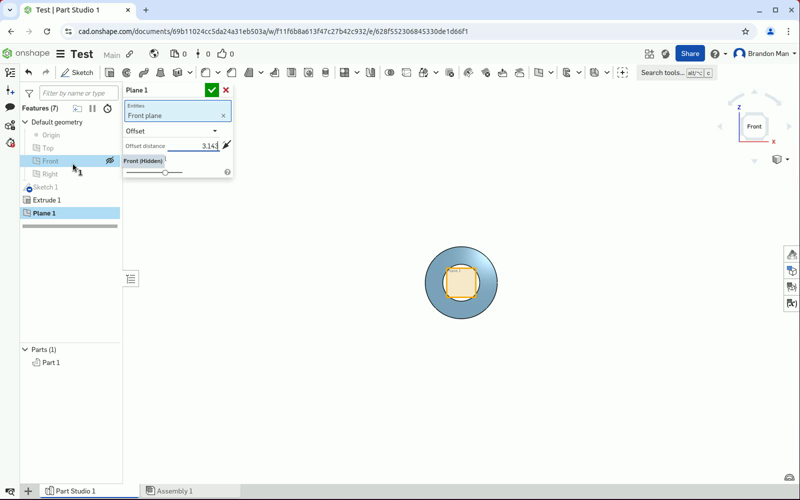
key(enter, 2)
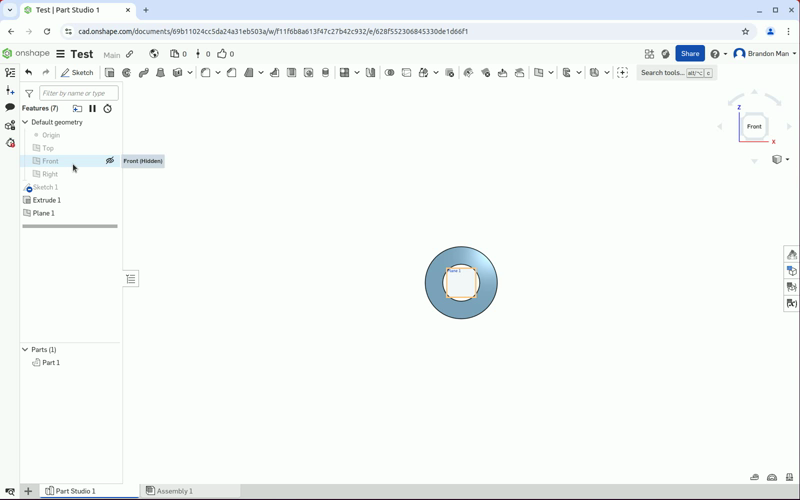
key(shift+s)
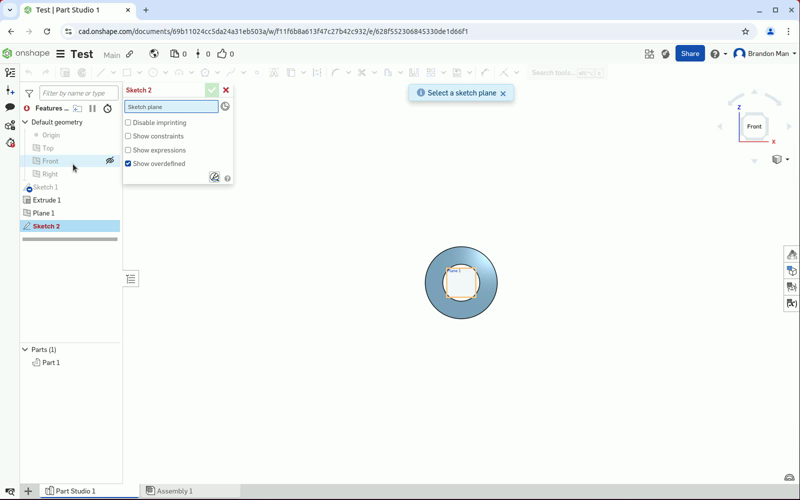
mouse_move(73, 215)
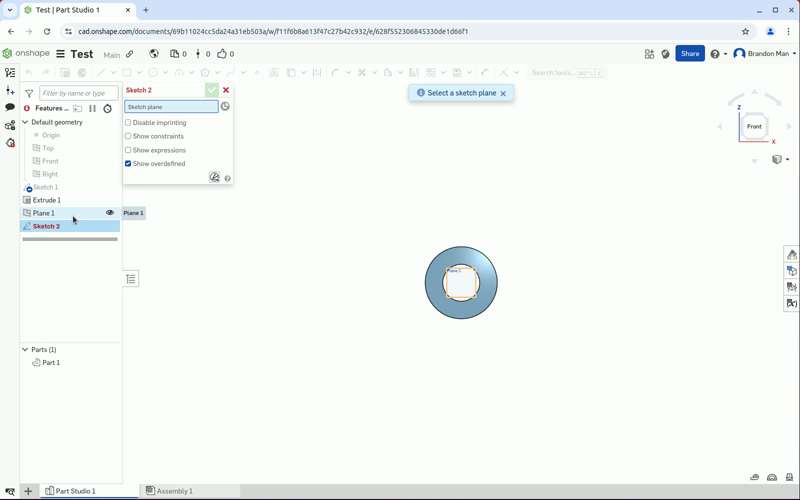
click(73, 215)
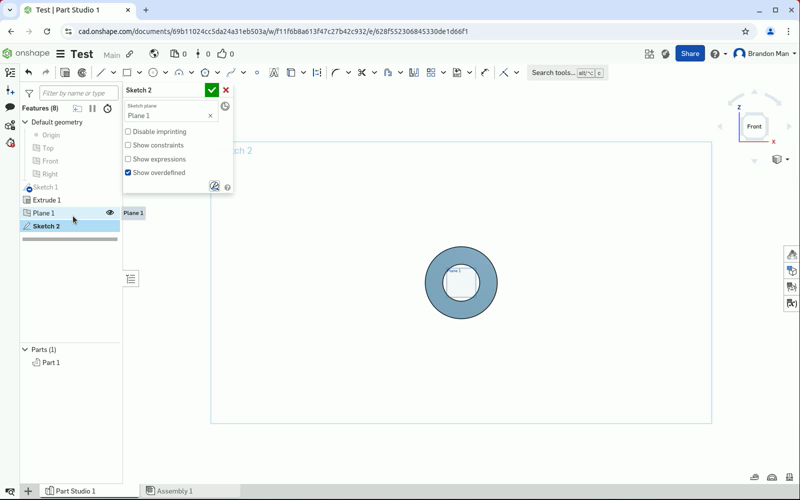
mouse_move(73, 352)
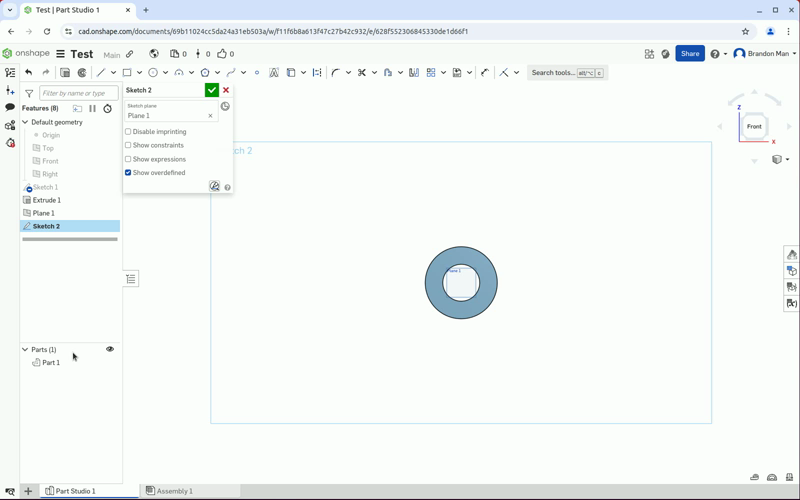
key(y)
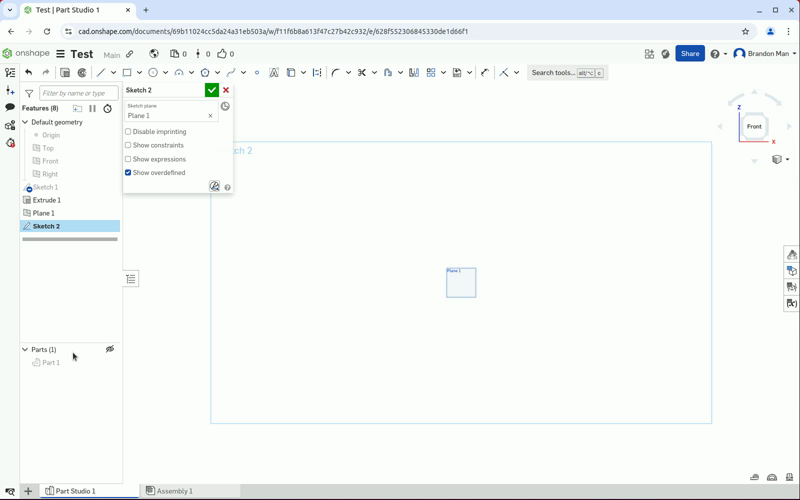
key(c)
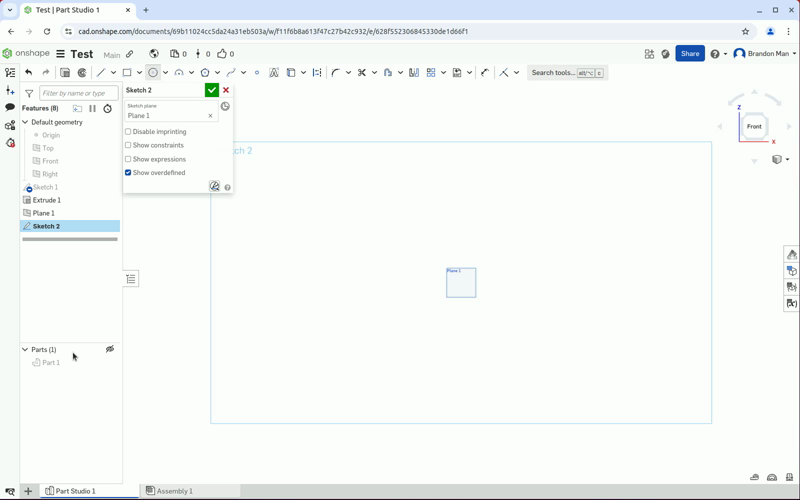
key_down(shift)
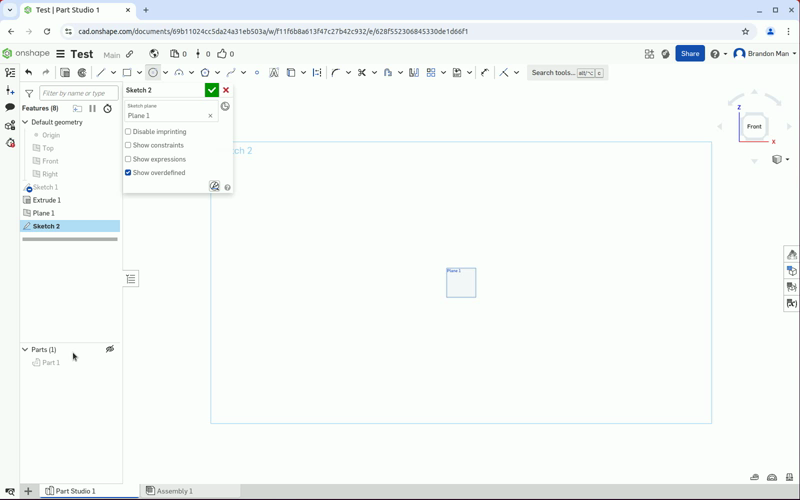
mouse_move(461, 282)
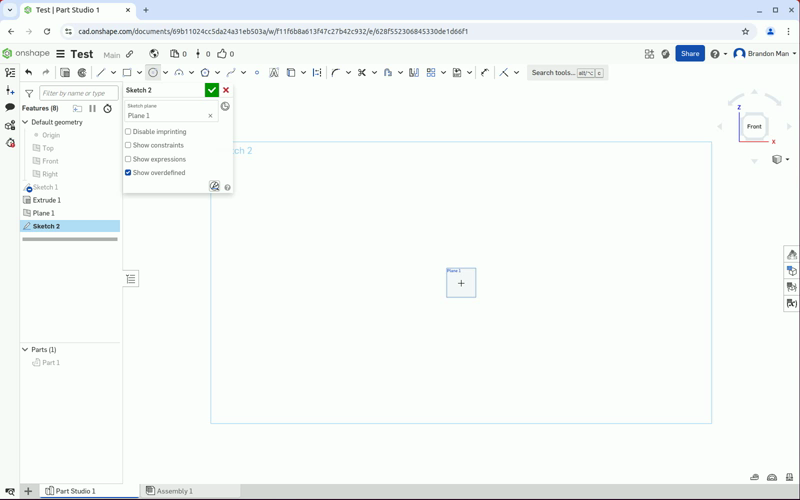
click(461, 282)
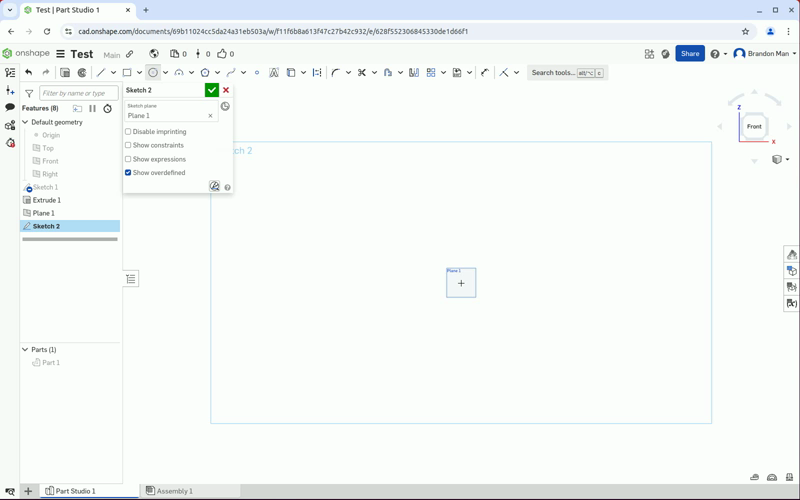
key_up(shift)
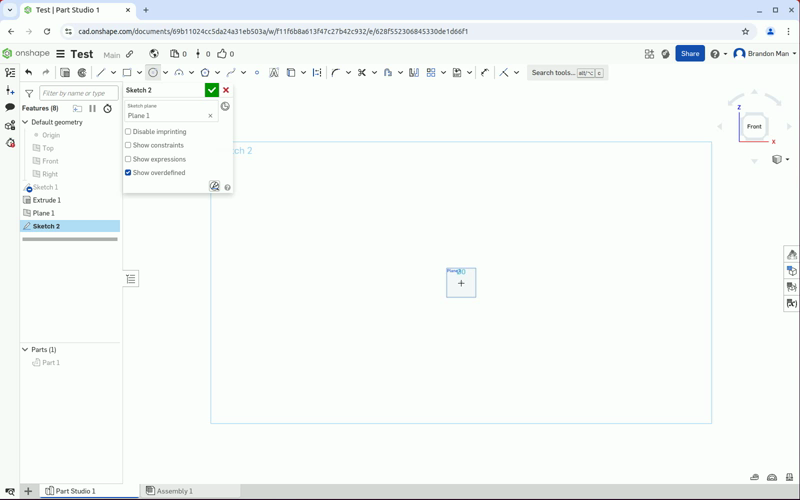
mouse_move(494, 282)
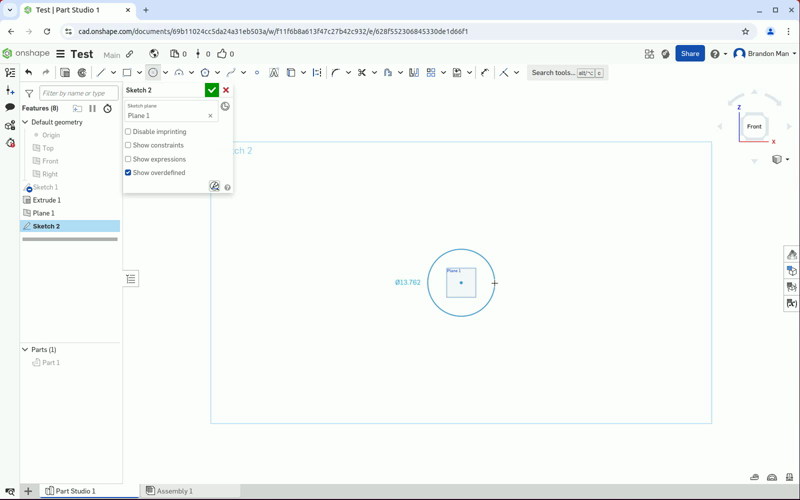
click(494, 282)
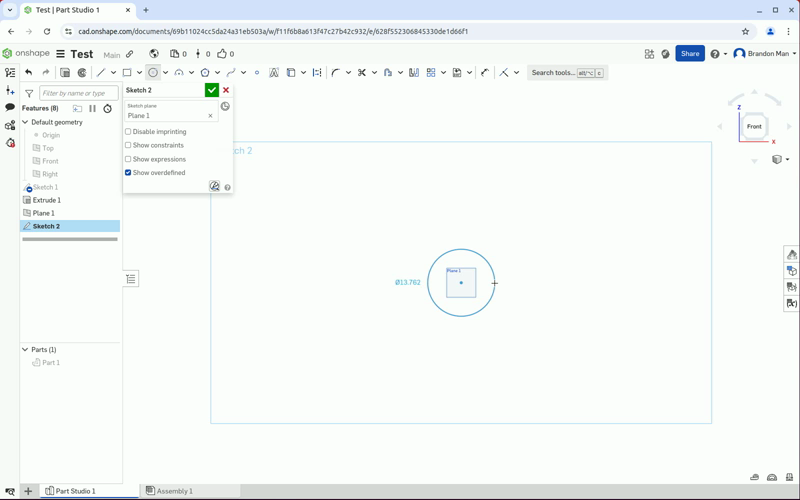
key(esc)
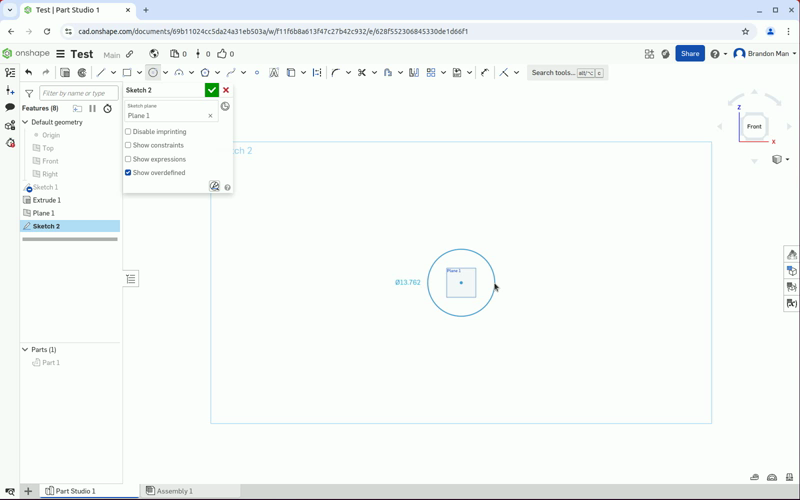
key(c)
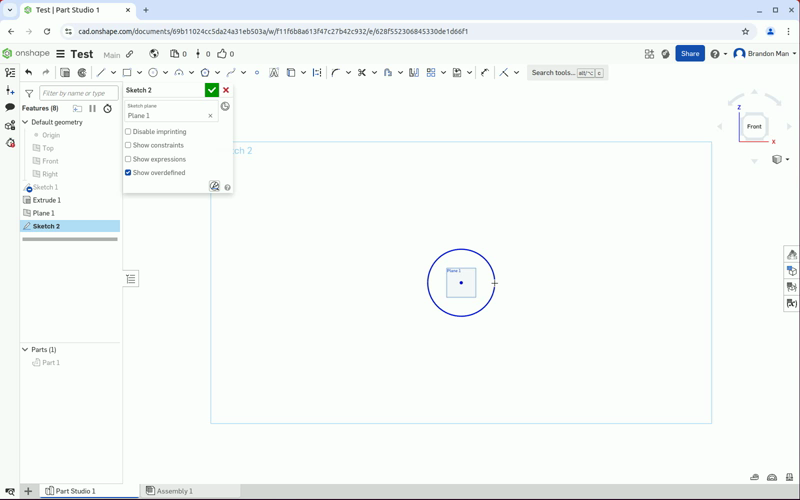
key_down(shift)
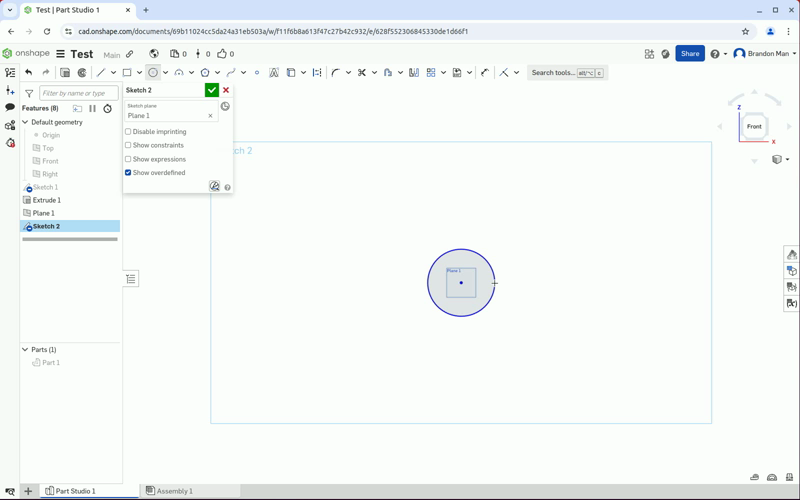
mouse_move(461, 282)
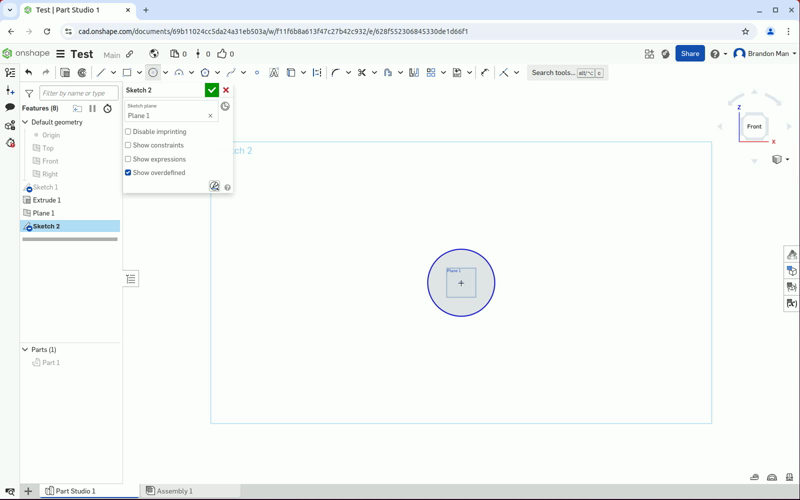
click(461, 282)
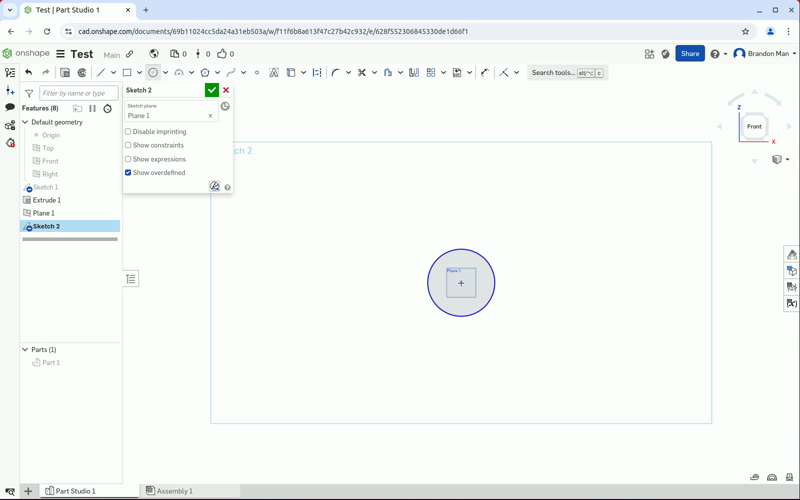
key_up(shift)
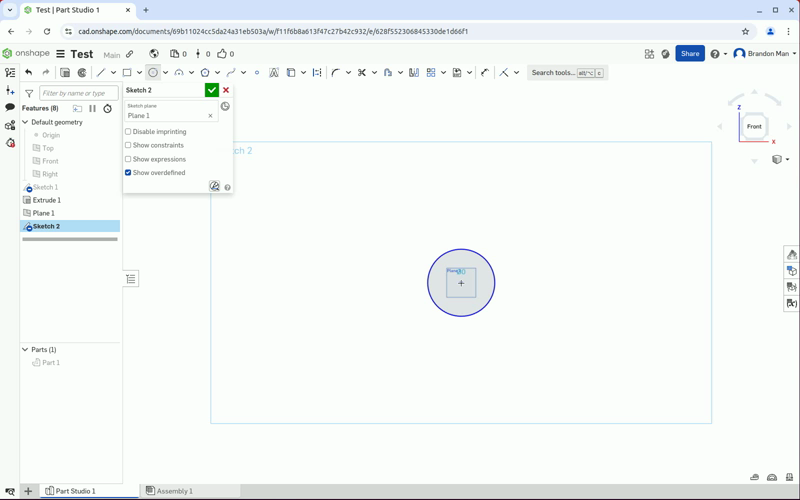
mouse_move(480, 282)
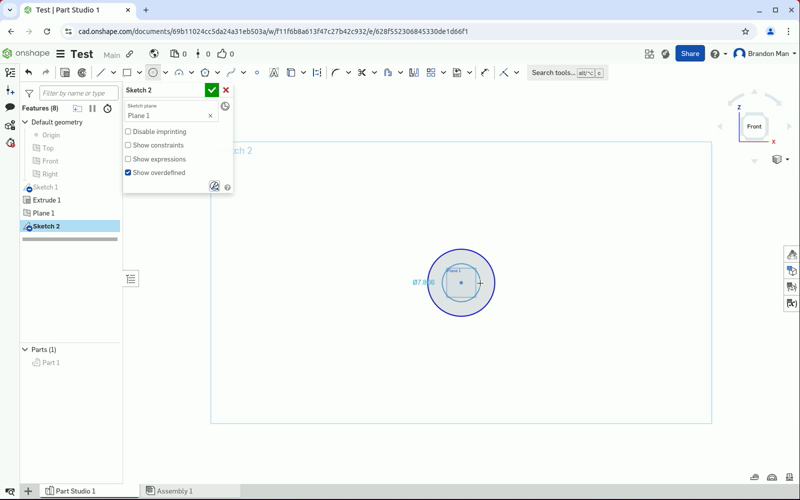
click(480, 282)
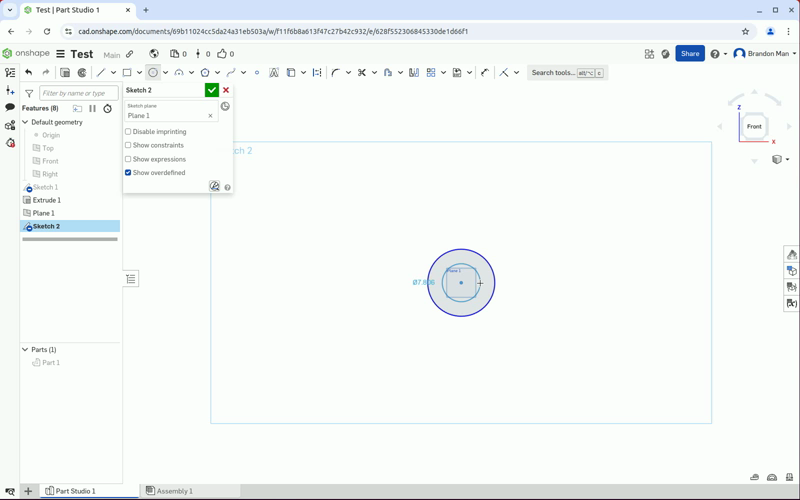
key(esc)
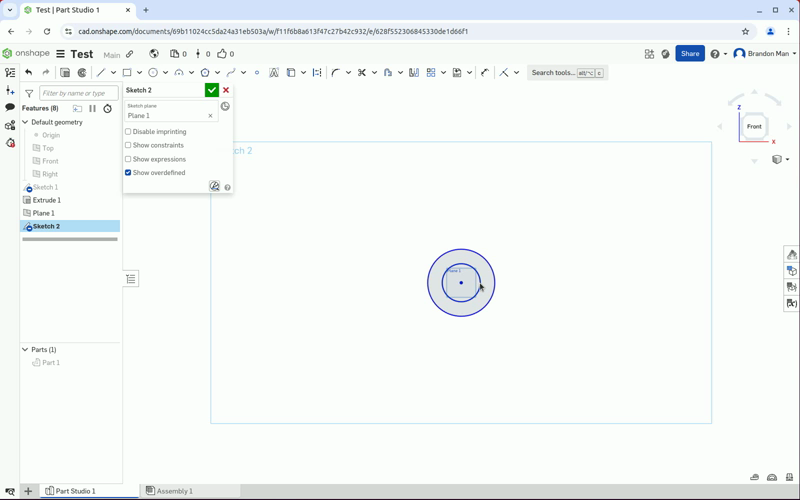
mouse_move(466, 303)
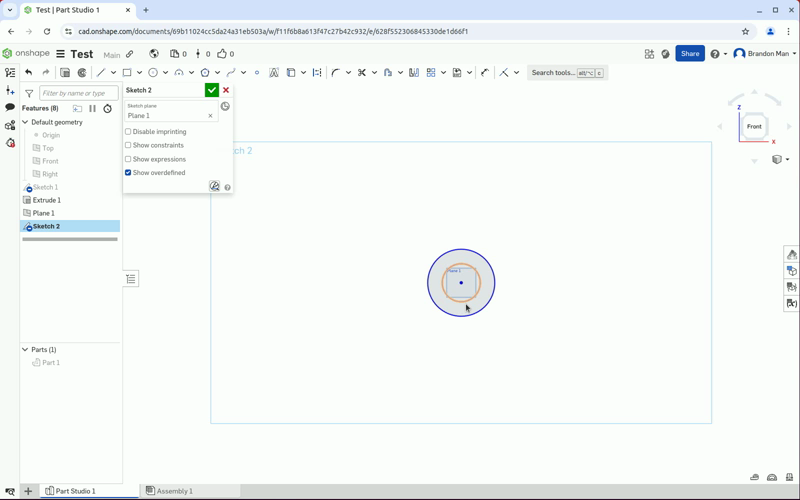
click(466, 303)
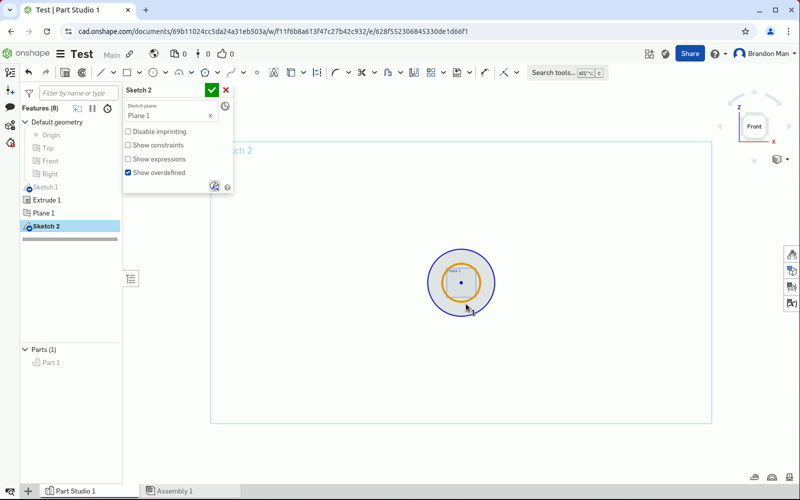
mouse_move(73, 352)
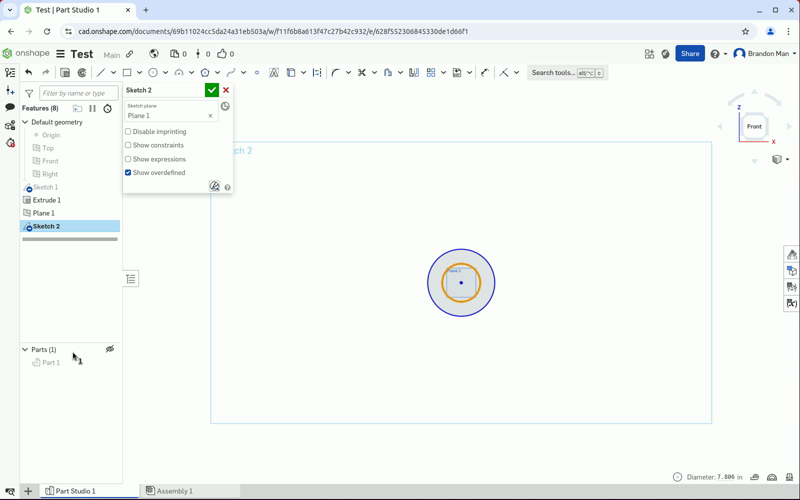
key(shift+y)
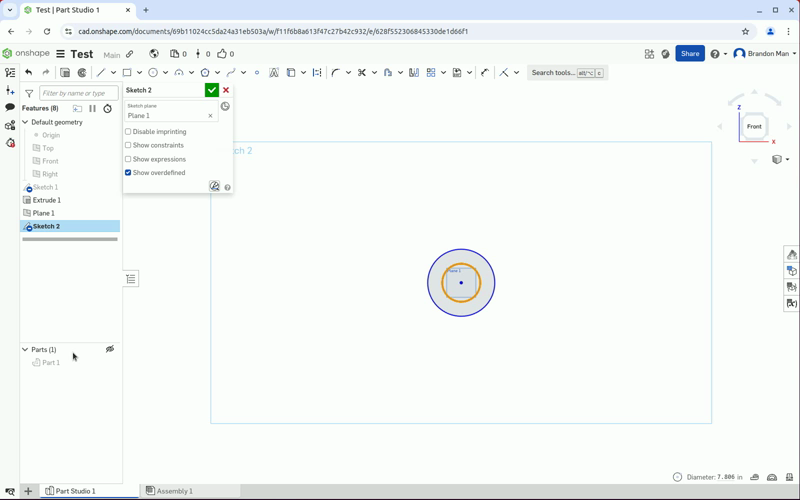
key(shift+e)
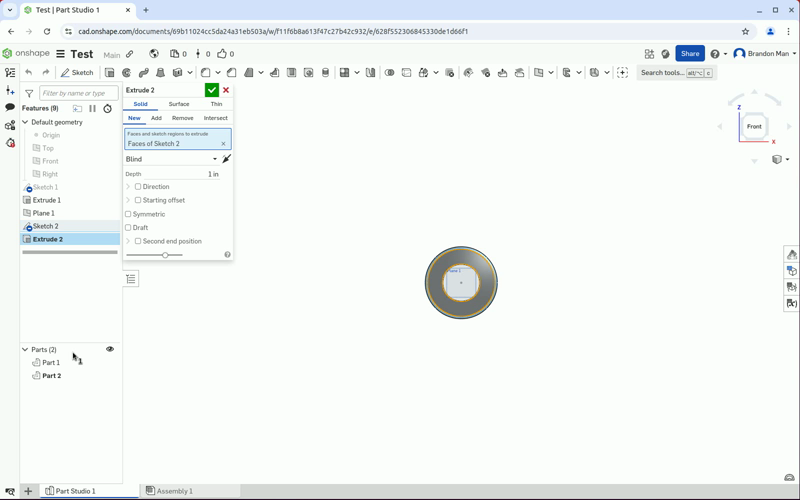
mouse_move(143, 106)
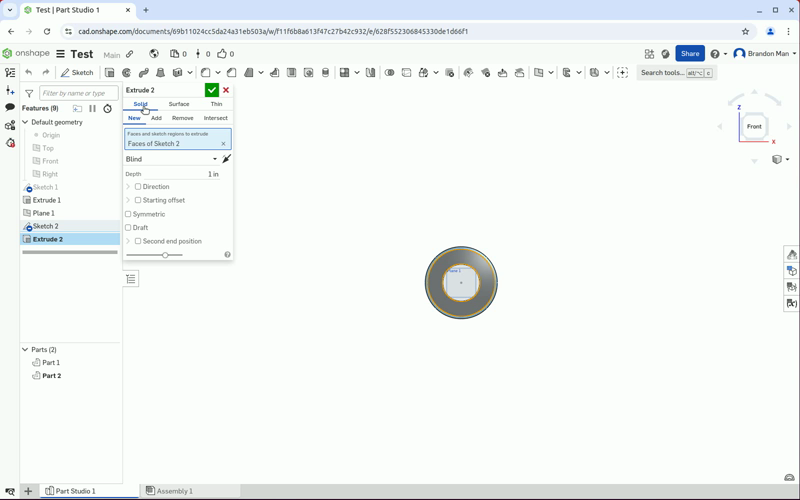
click(143, 106)
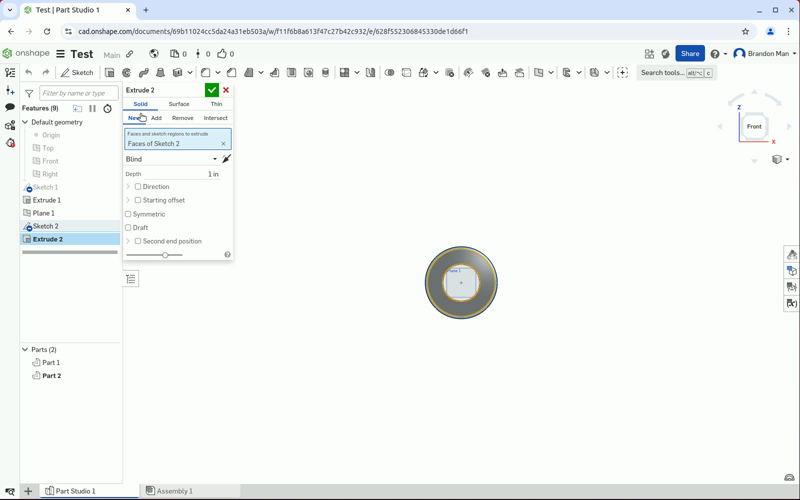
mouse_move(137, 120)
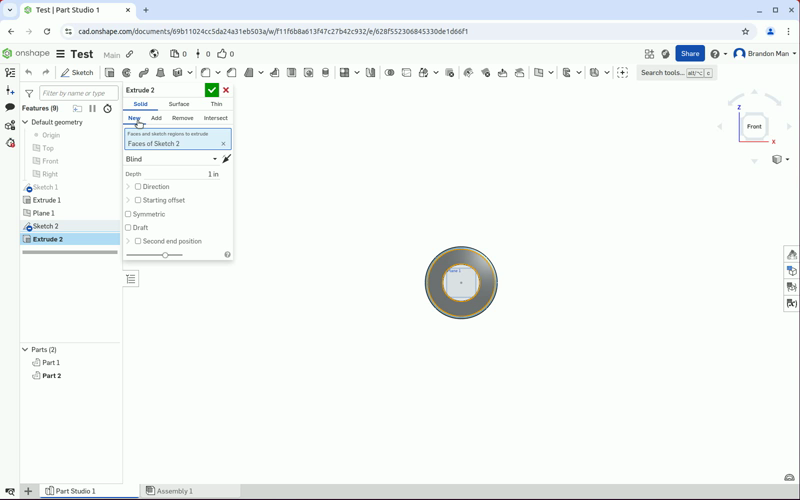
click(137, 120)
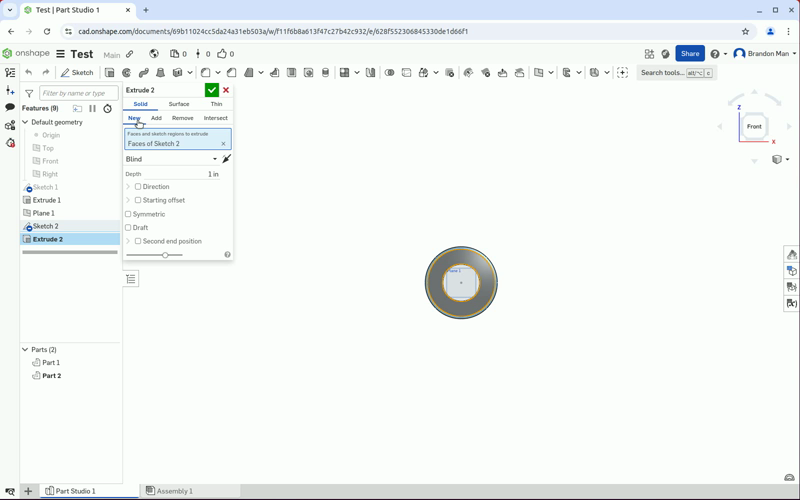
key(tab, 4)
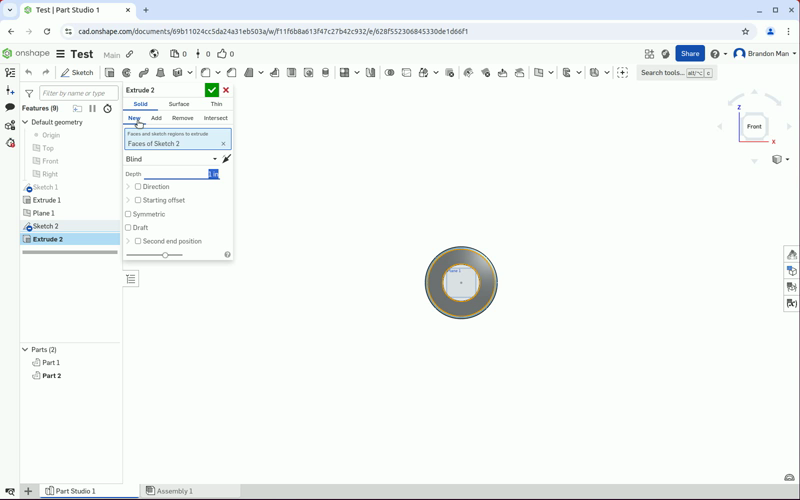
text(0.963)
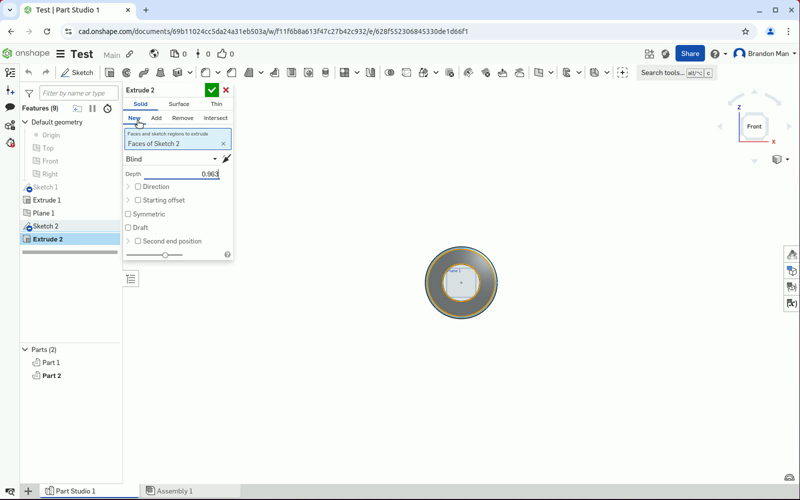
key(enter)
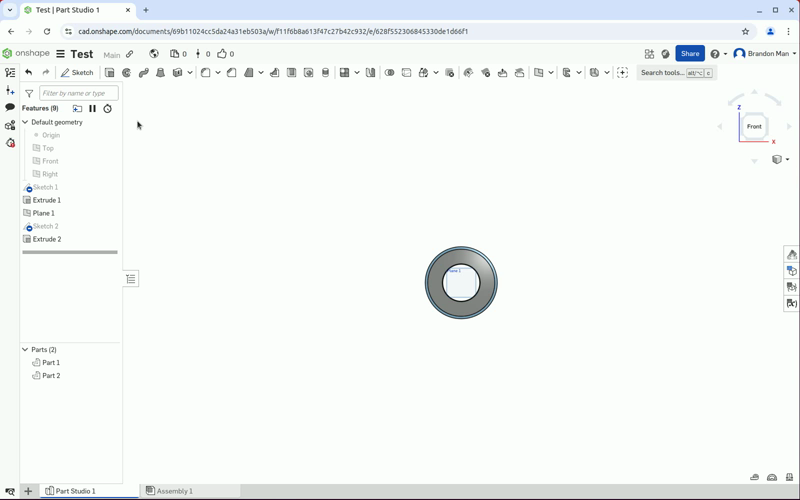
key(shift+h)
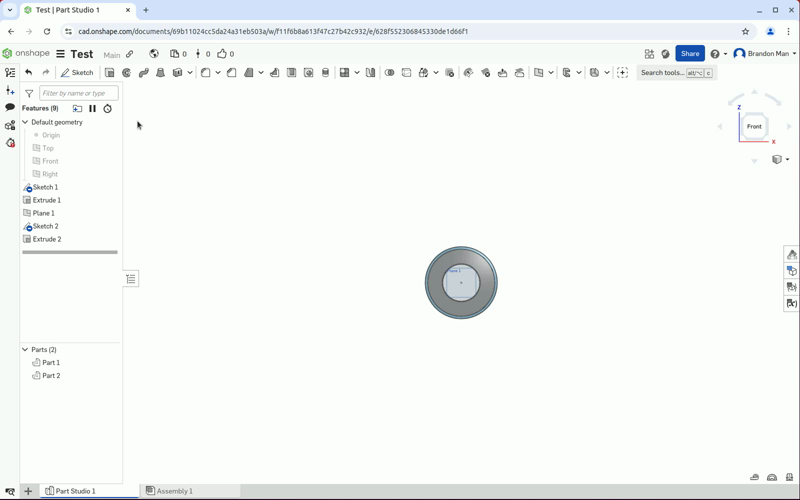
key(shift+h)
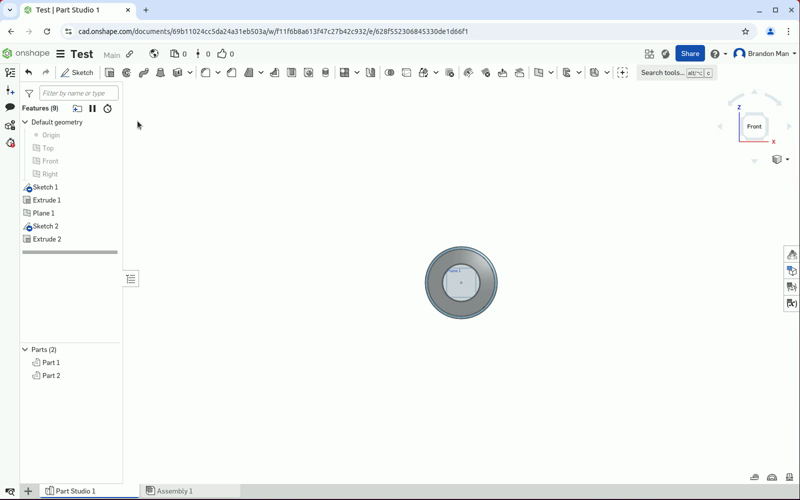
key(shift+7)
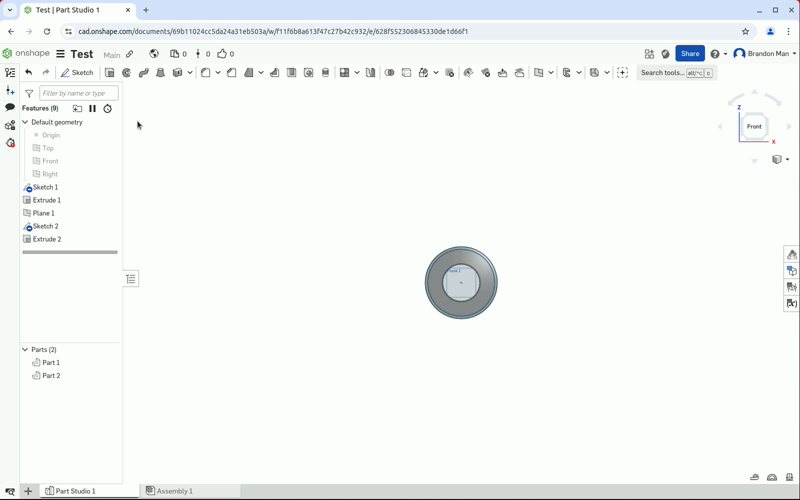
key(left, 2)
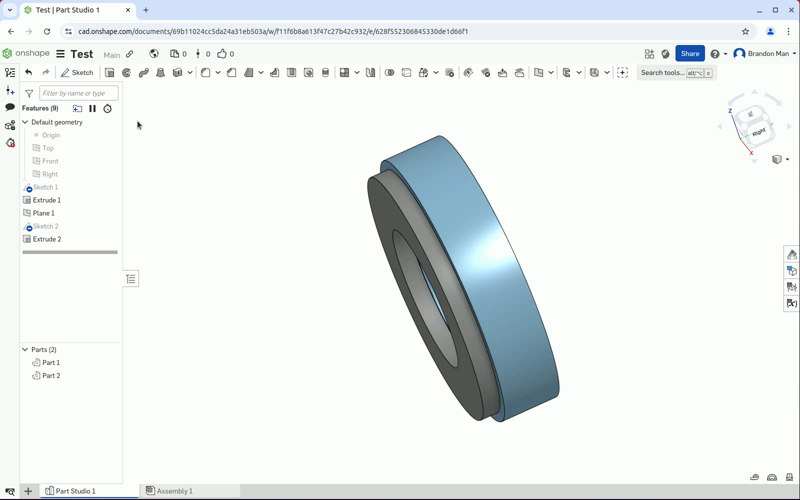
key(down, 2)
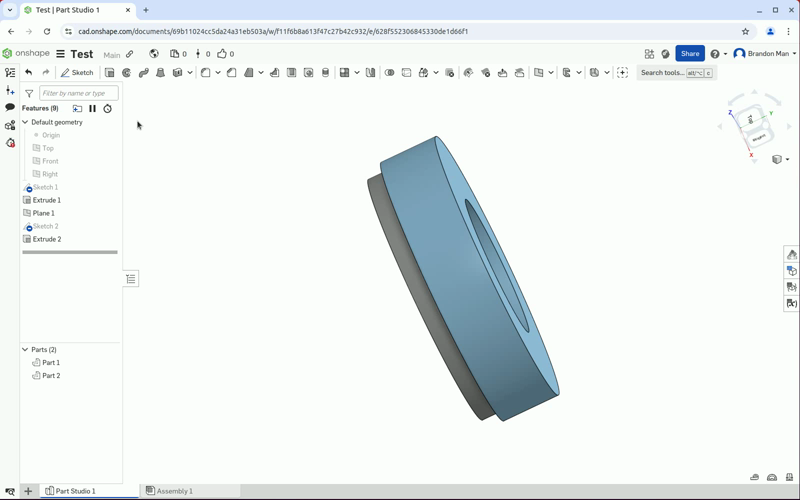
key(up, 2)
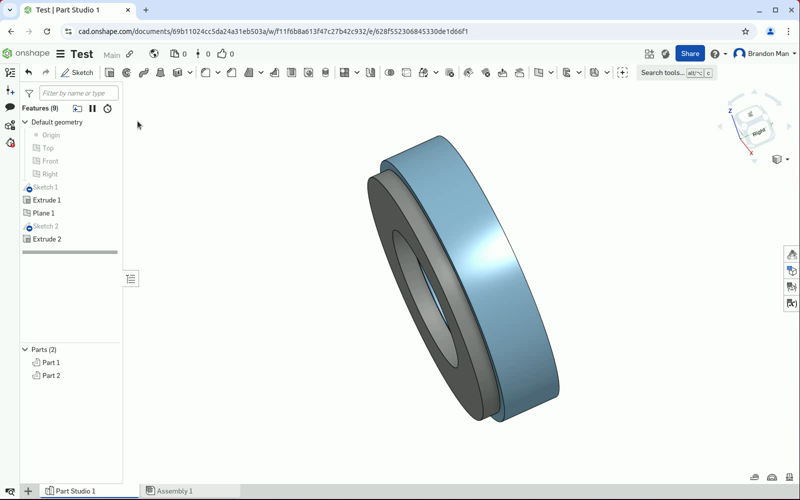
key(right, 2)
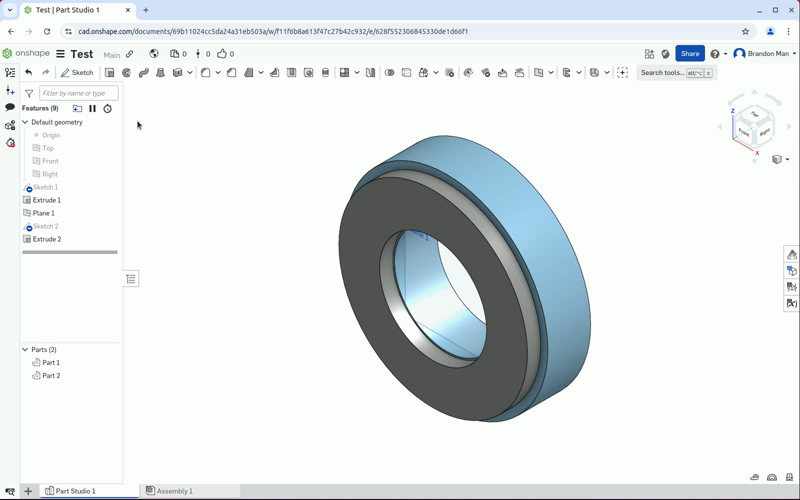
mouse_move(73, 189)
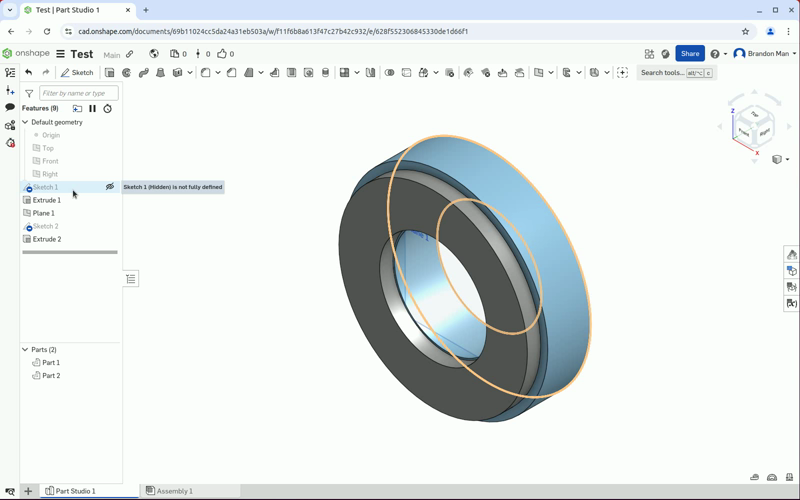
click(73, 189)